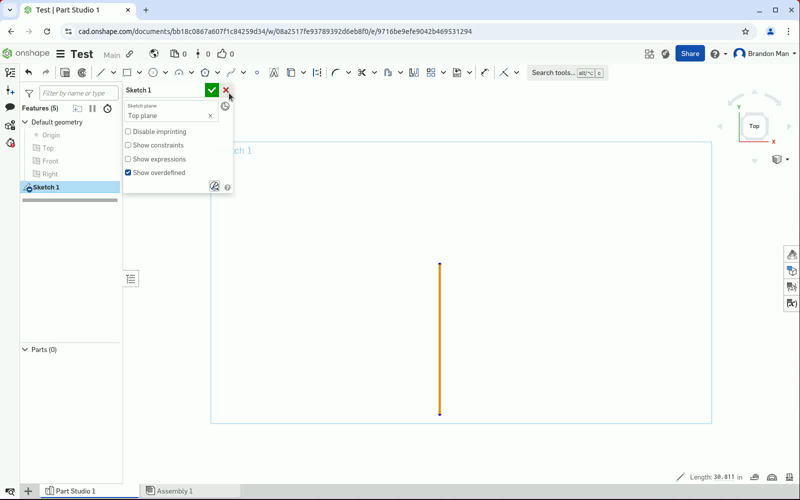
key(shift+h)
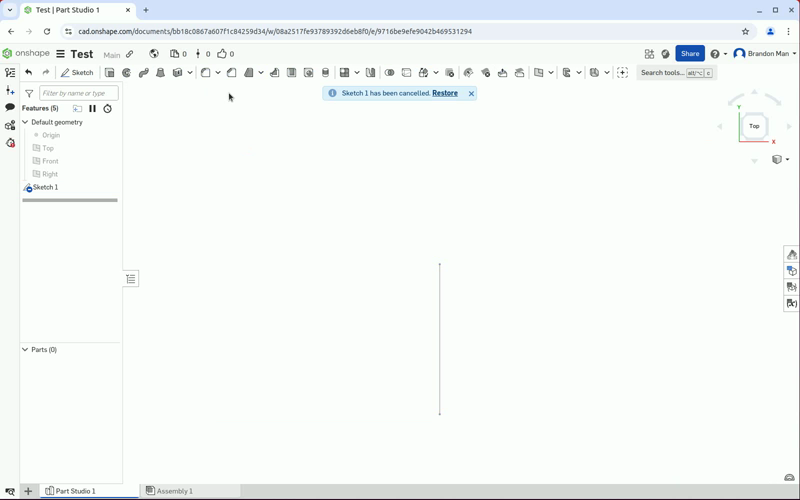
key(shift+s)
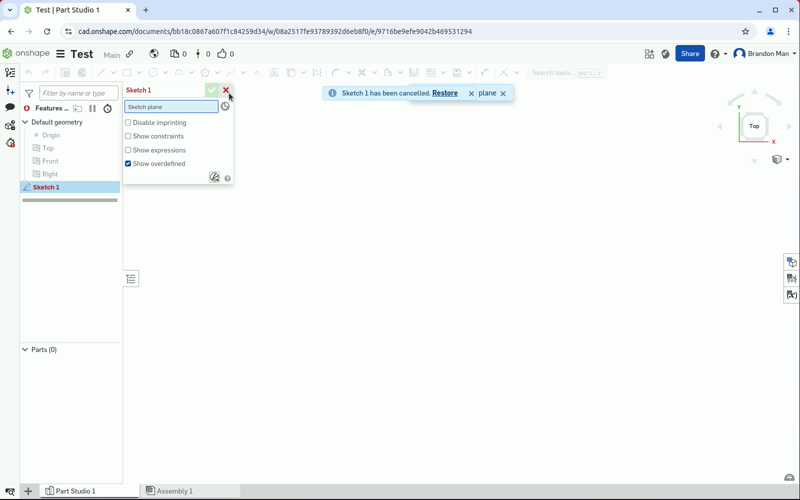
mouse_move(73, 150)
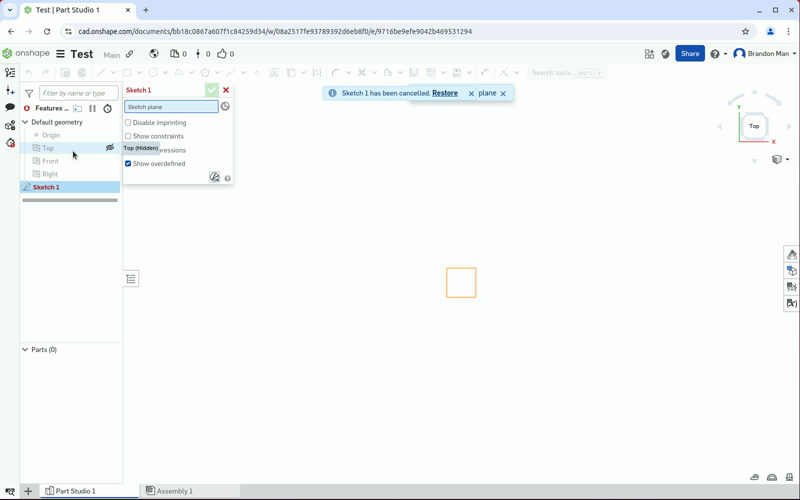
click(73, 150)
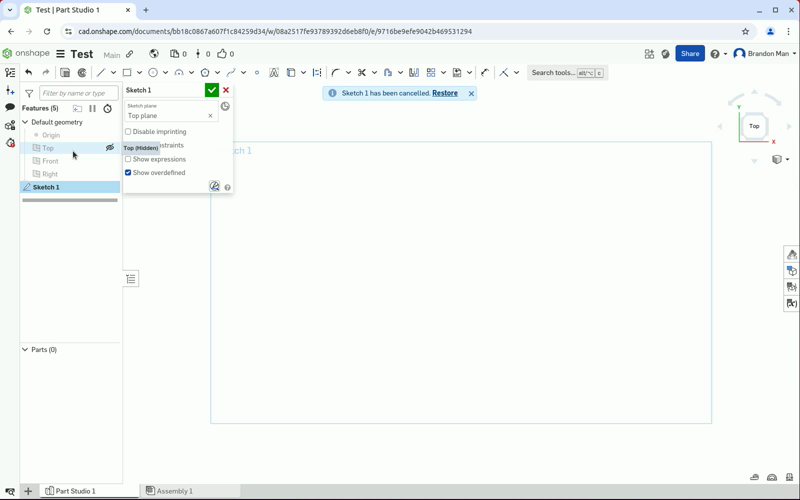
mouse_move(73, 352)
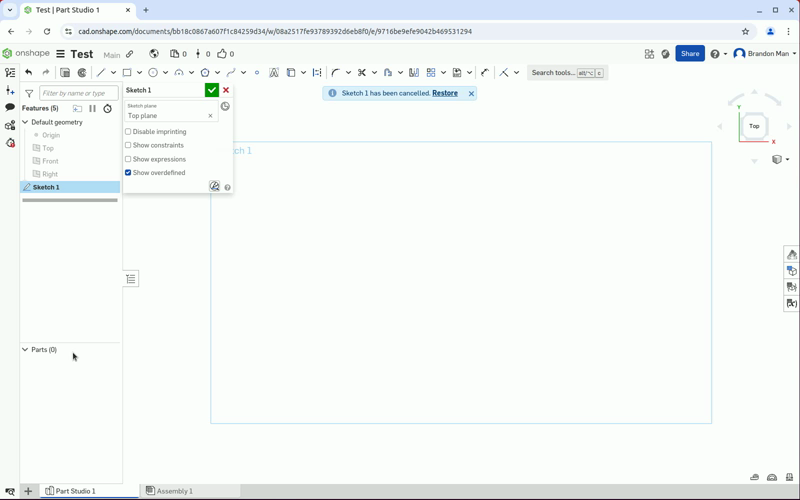
key(y)
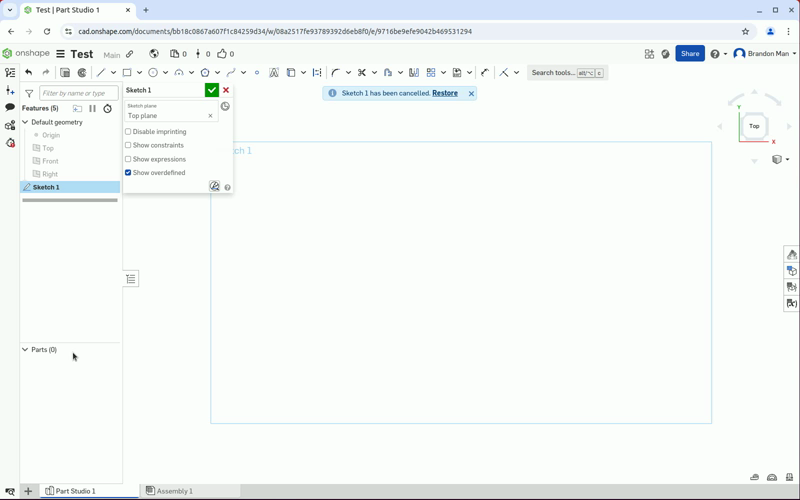
key(l)
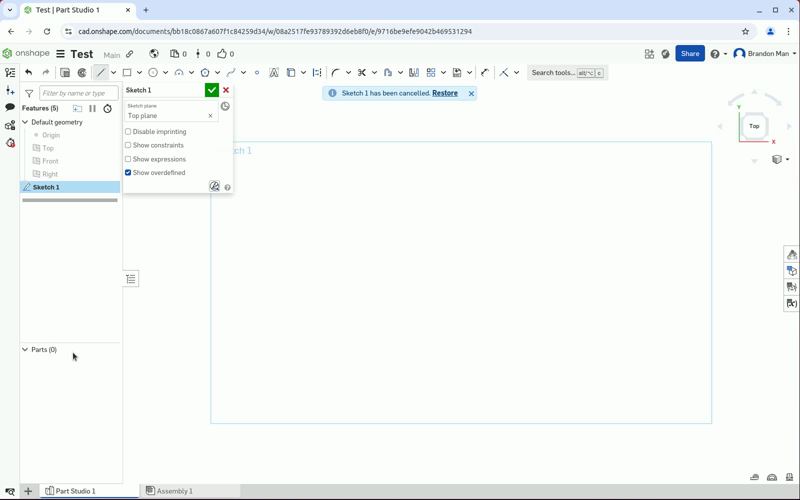
key_down(shift)
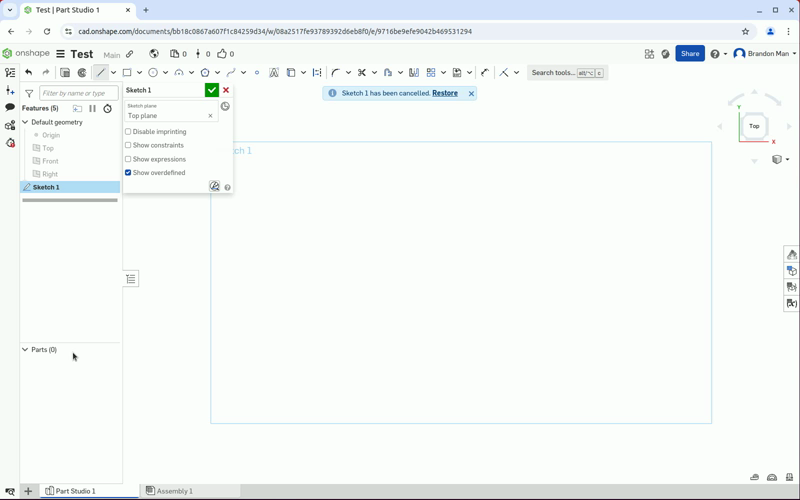
mouse_move(422, 395)
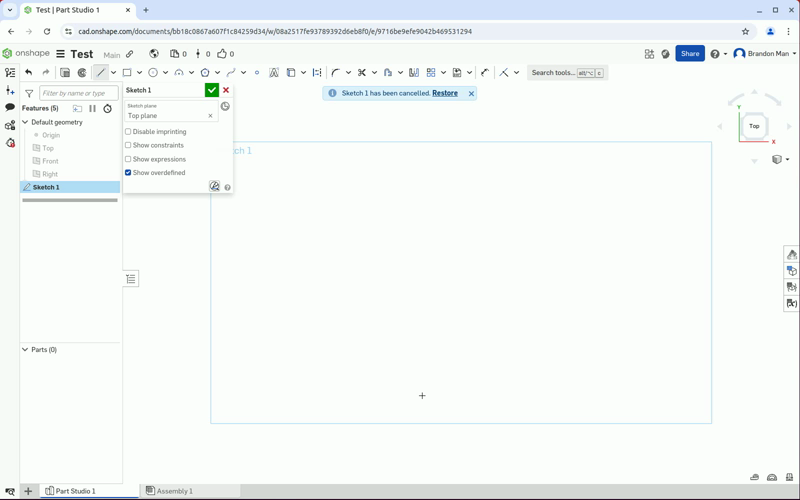
click(422, 395)
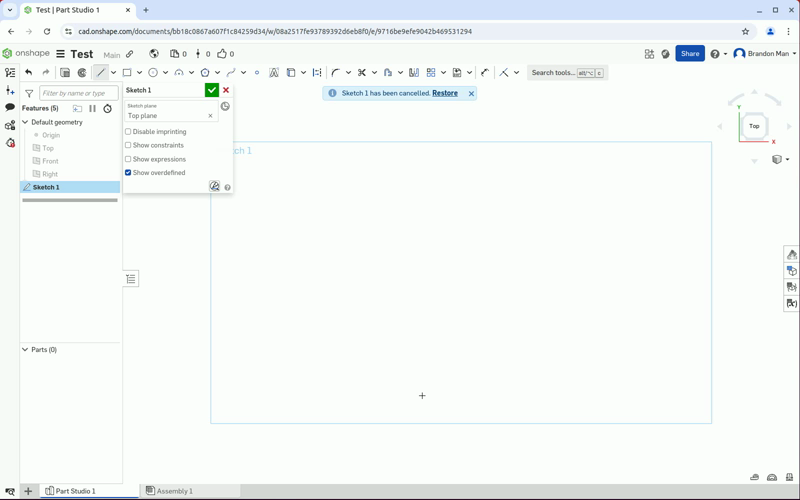
key_up(shift)
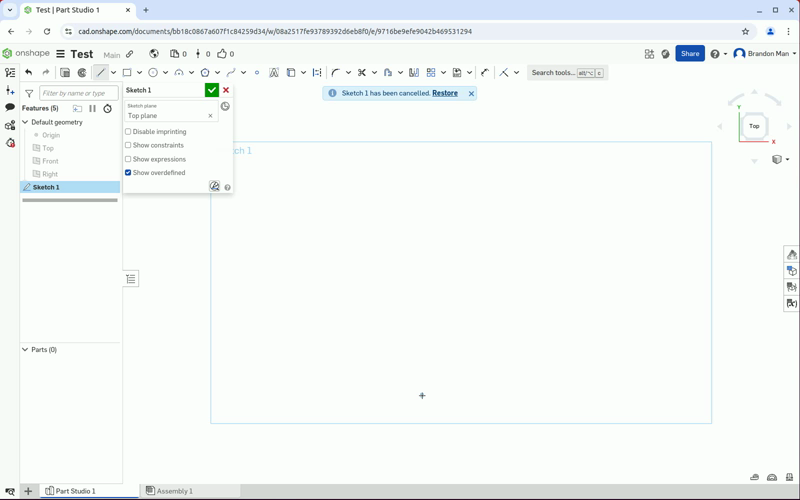
key_down(shift)
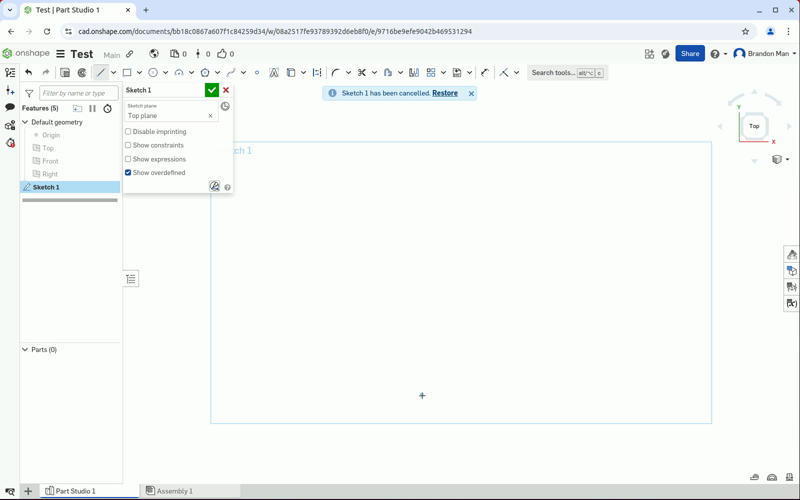
mouse_move(494, 395)
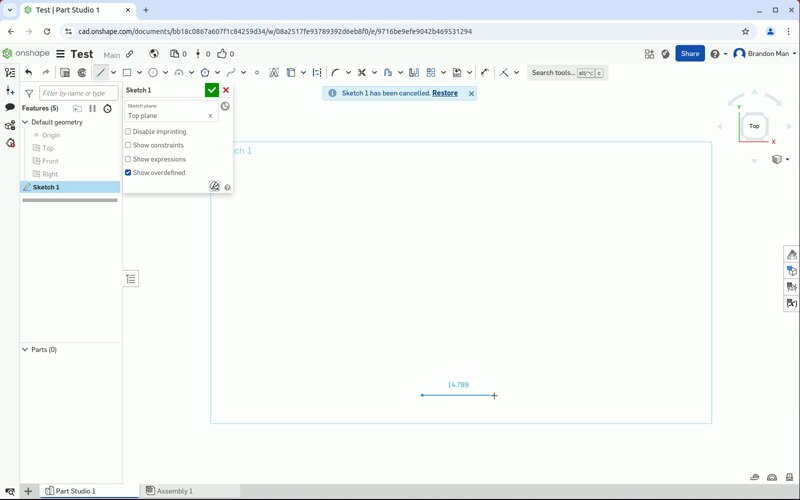
click(494, 395)
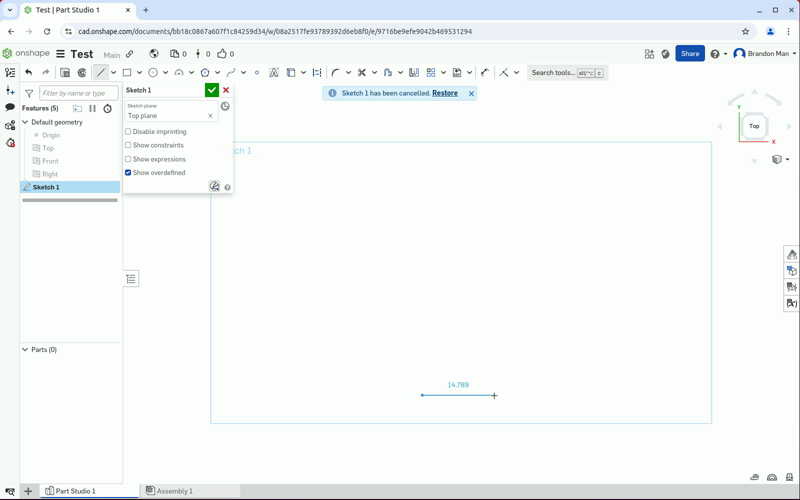
key_up(shift)
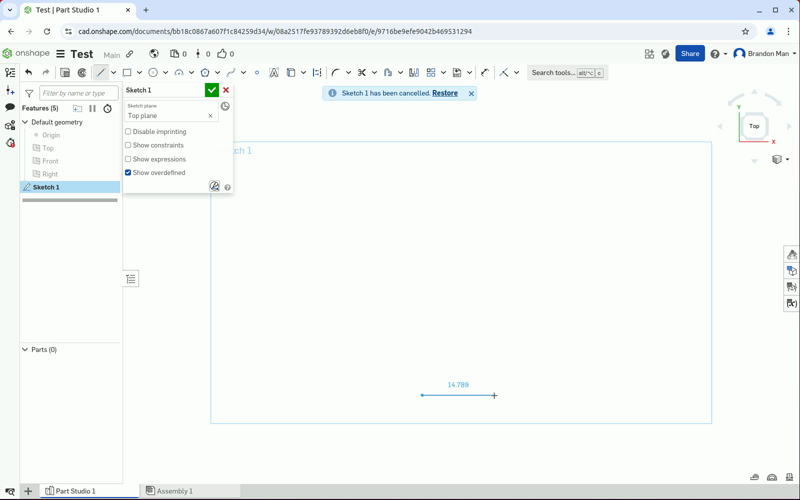
key_down(shift)
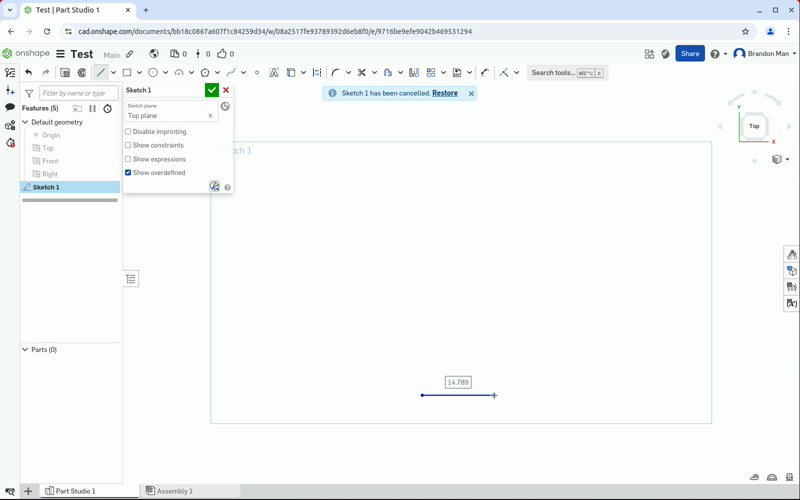
mouse_move(494, 282)
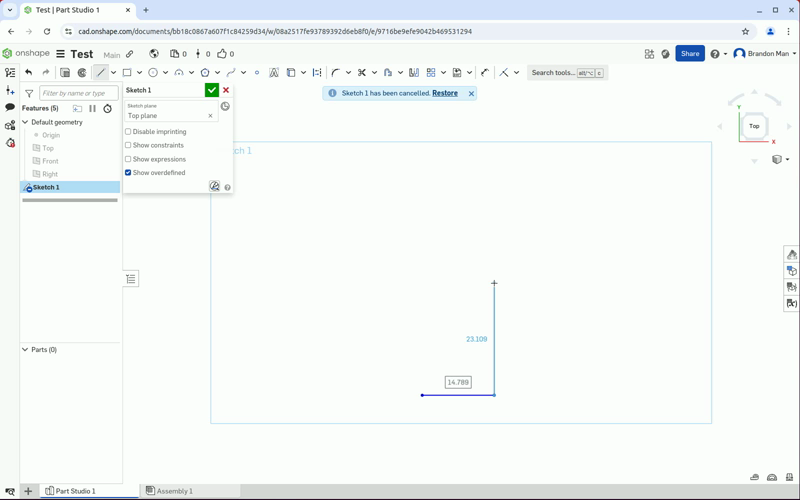
click(494, 282)
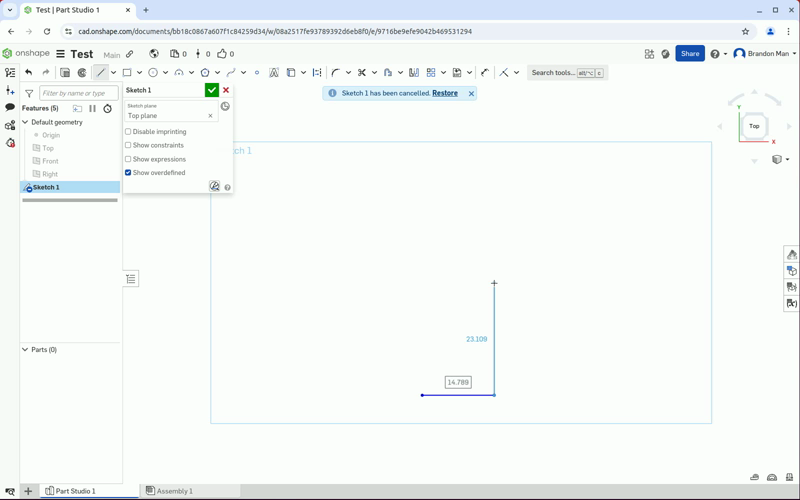
key_up(shift)
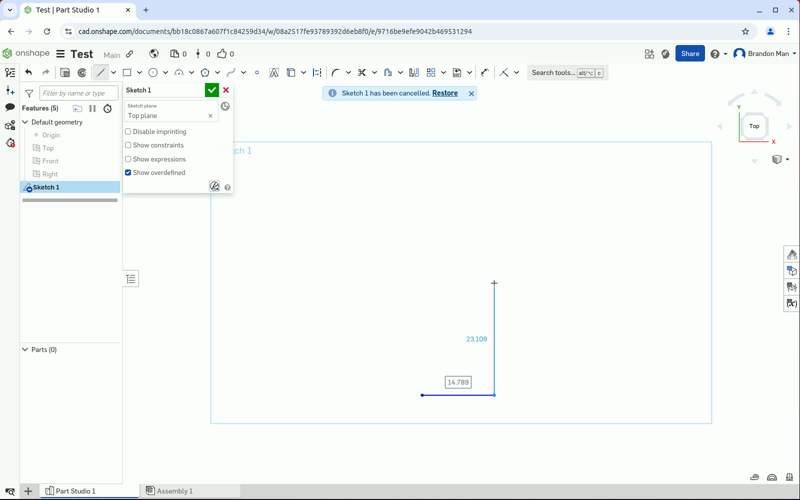
key_down(shift)
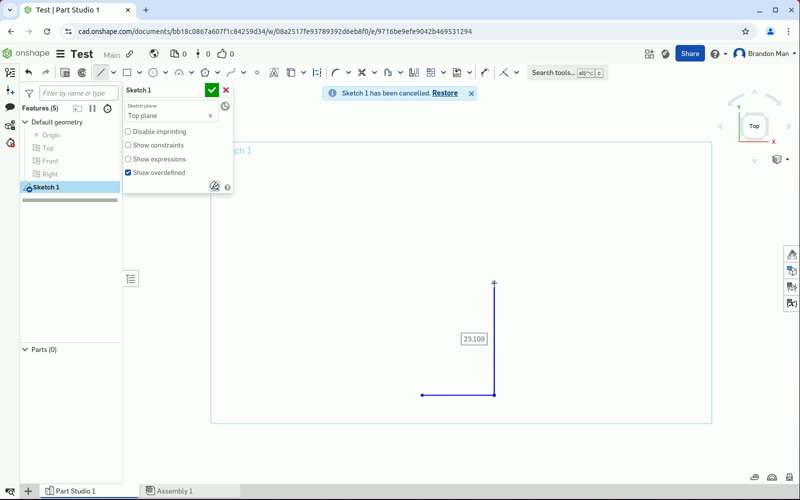
mouse_move(422, 282)
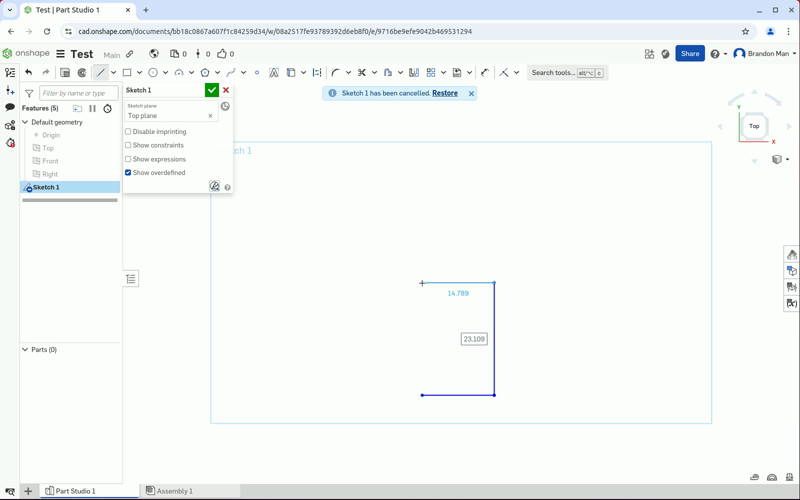
click(422, 282)
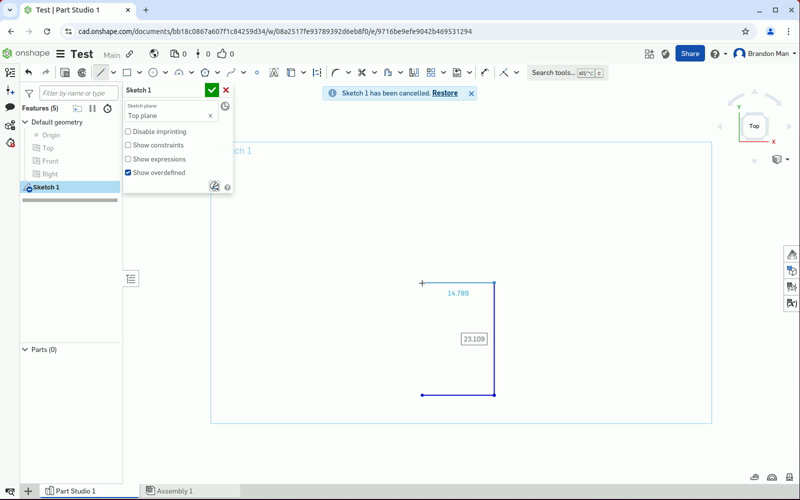
key_up(shift)
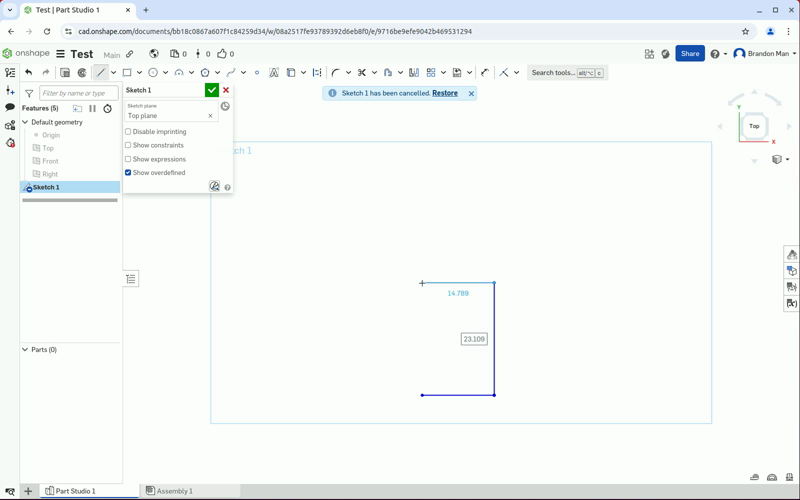
key_down(shift)
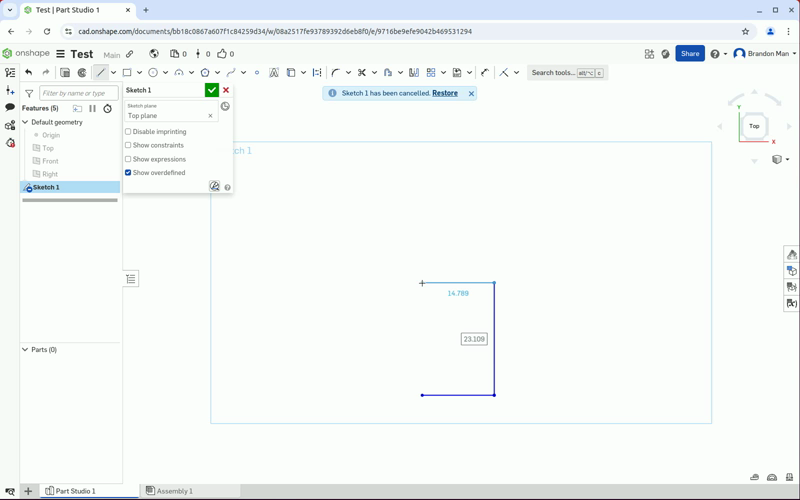
mouse_move(422, 395)
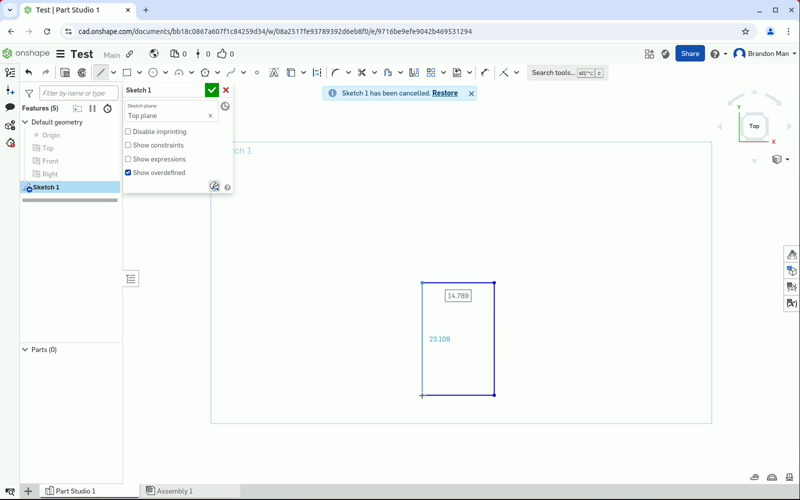
key_up(shift)
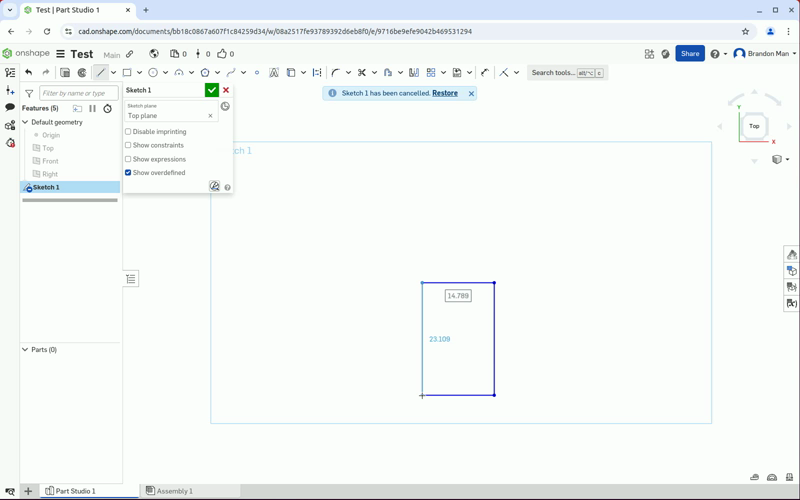
click(422, 395)
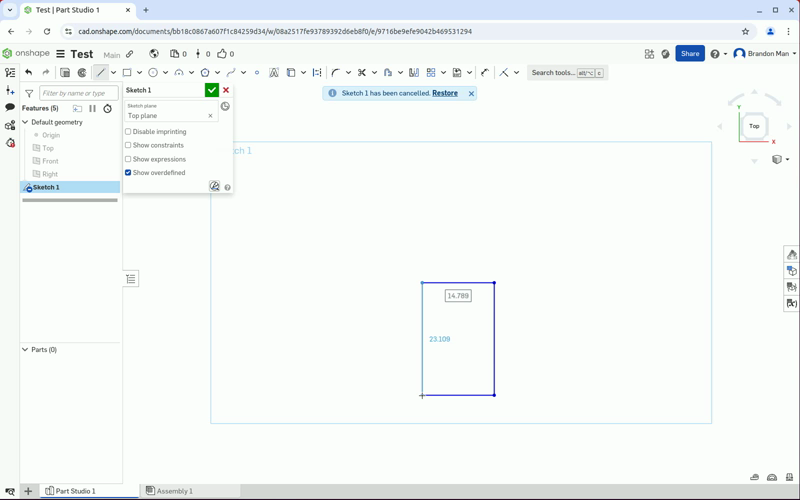
key(esc)
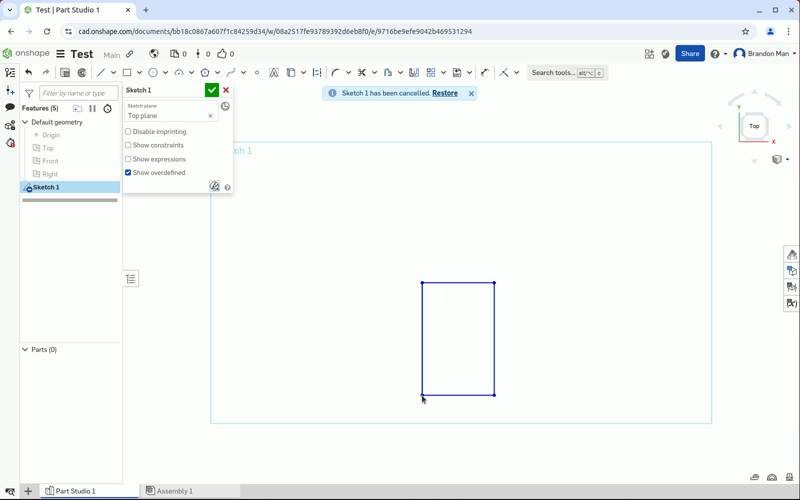
mouse_move(458, 337)
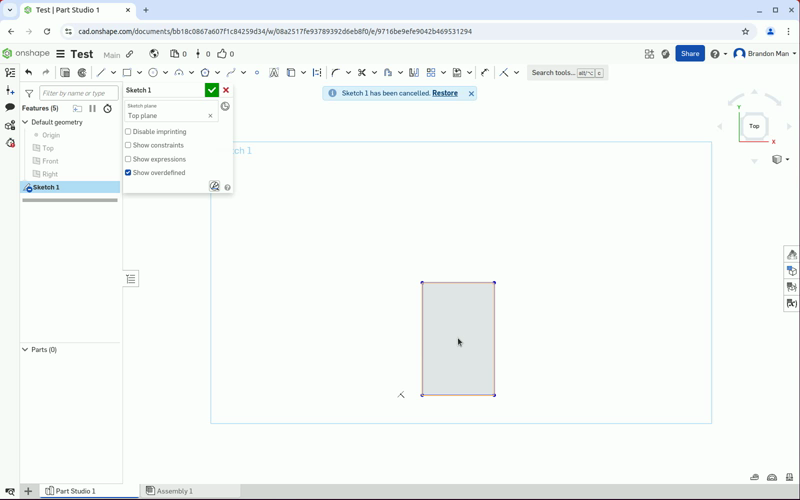
click(458, 337)
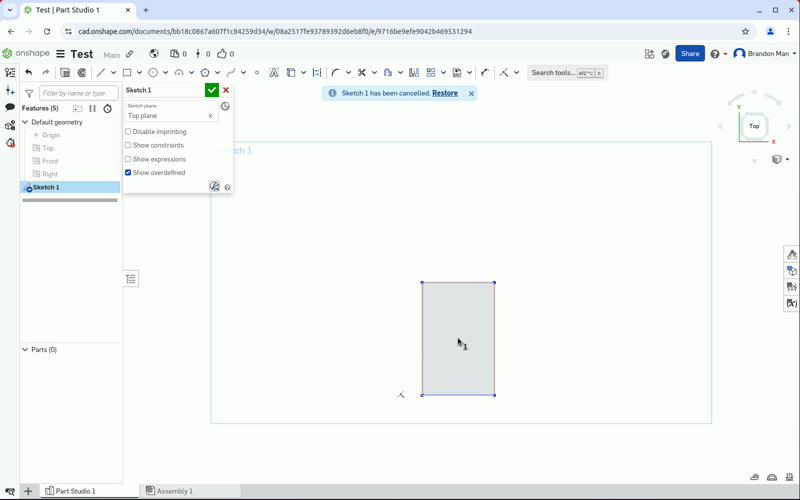
mouse_move(73, 352)
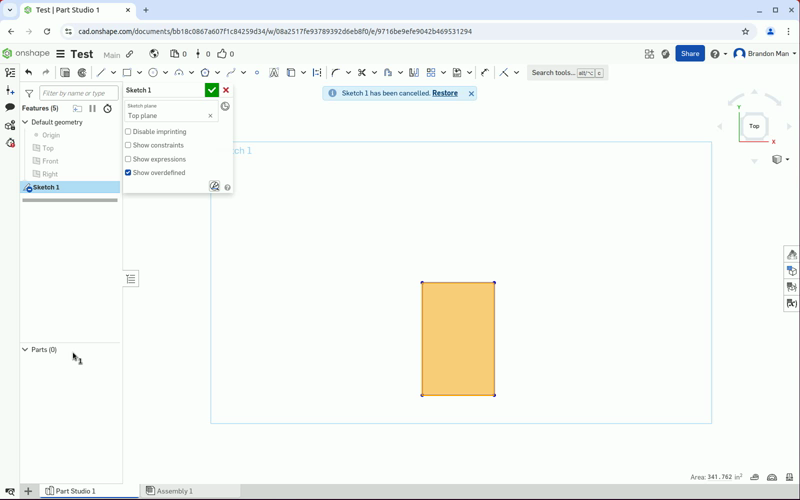
key(shift+y)
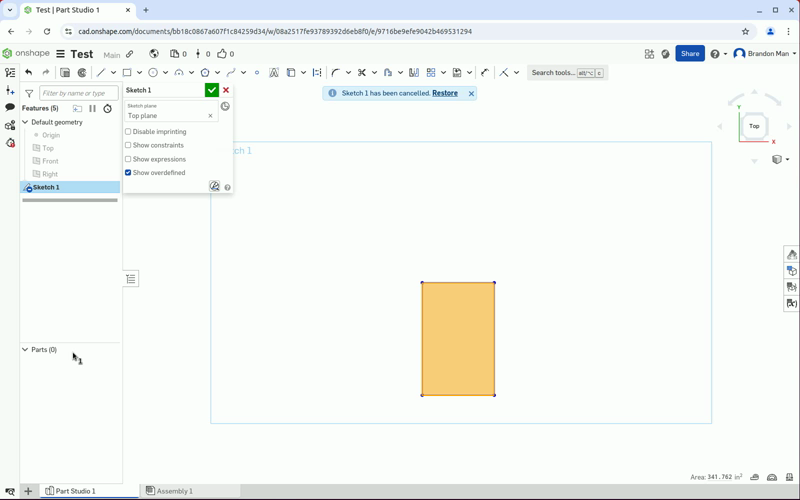
key(shift+e)
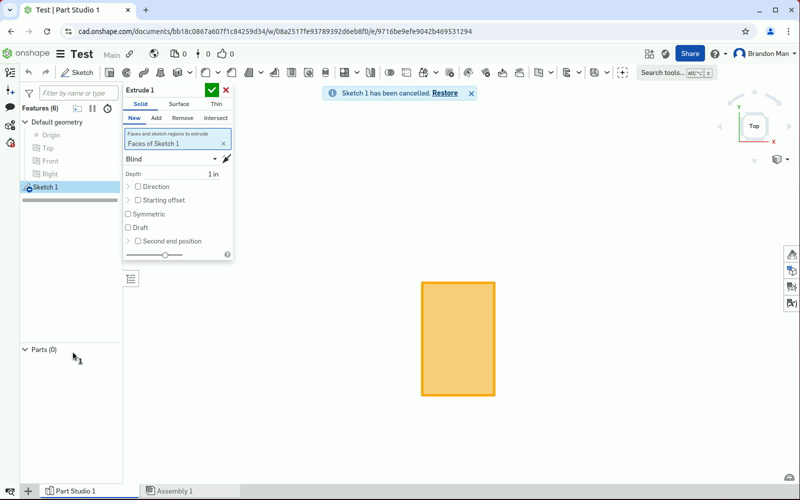
mouse_move(143, 106)
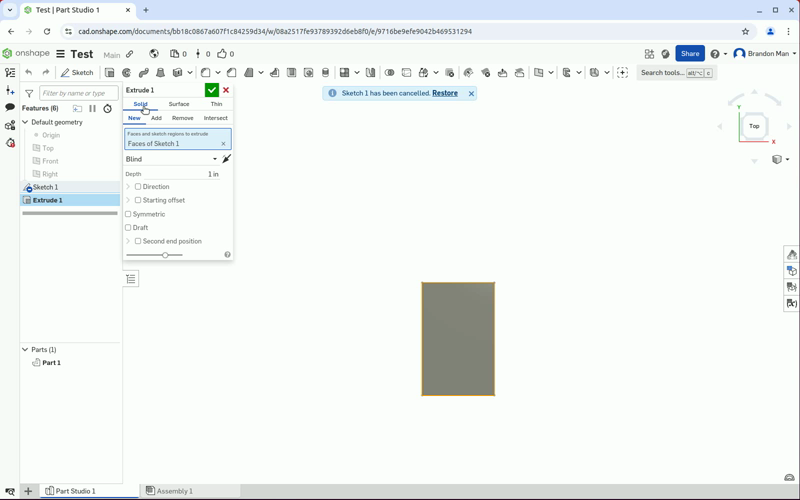
click(143, 106)
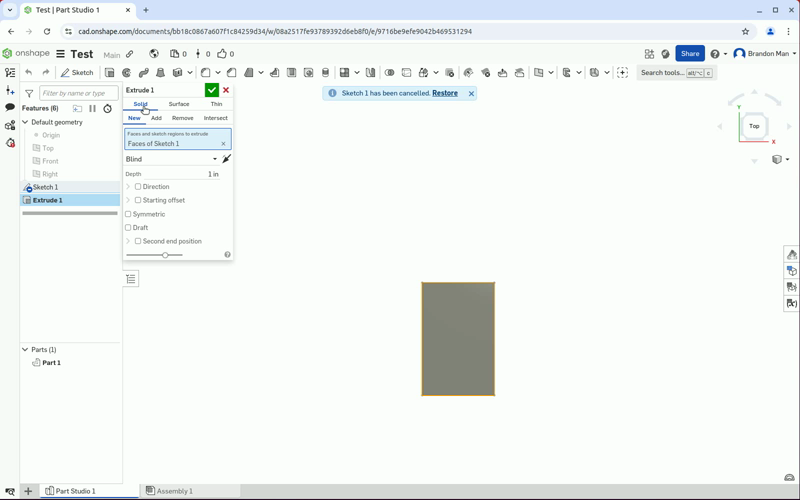
mouse_move(137, 120)
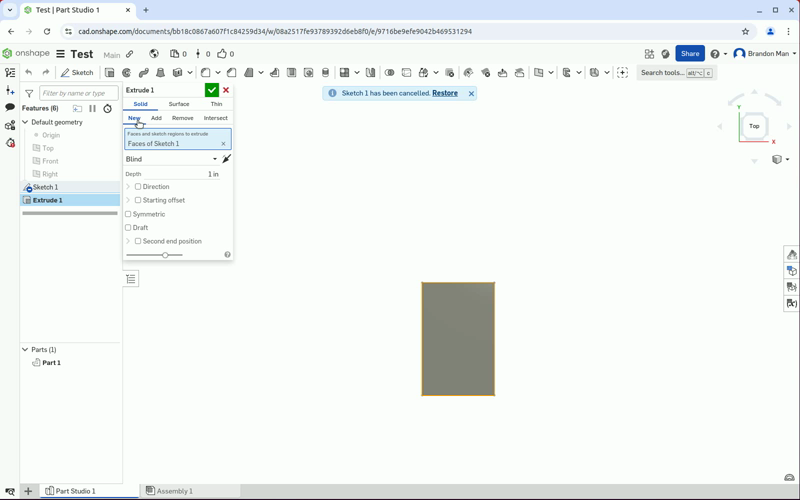
click(137, 120)
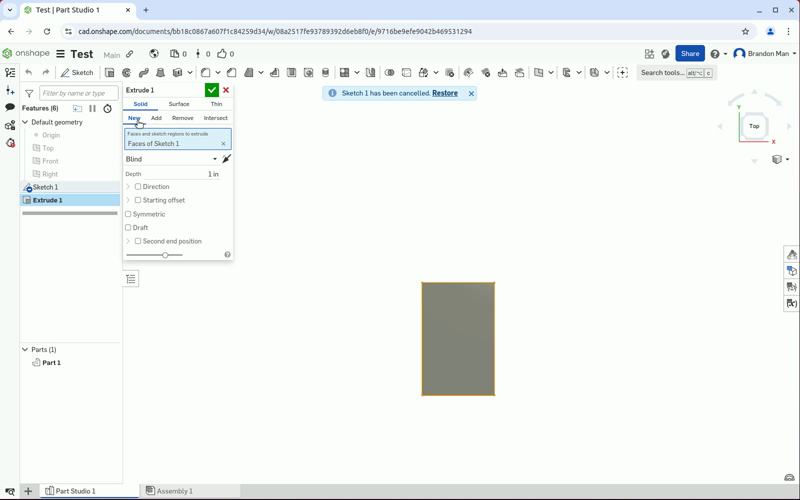
key(tab, 4)
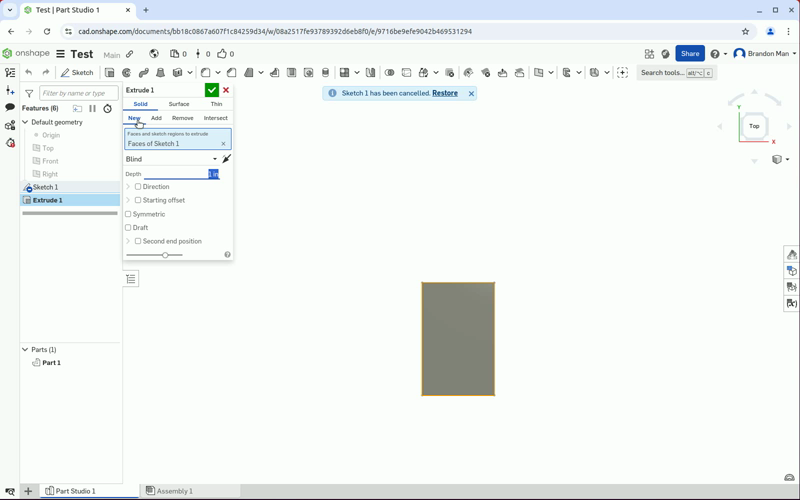
text(8.184)
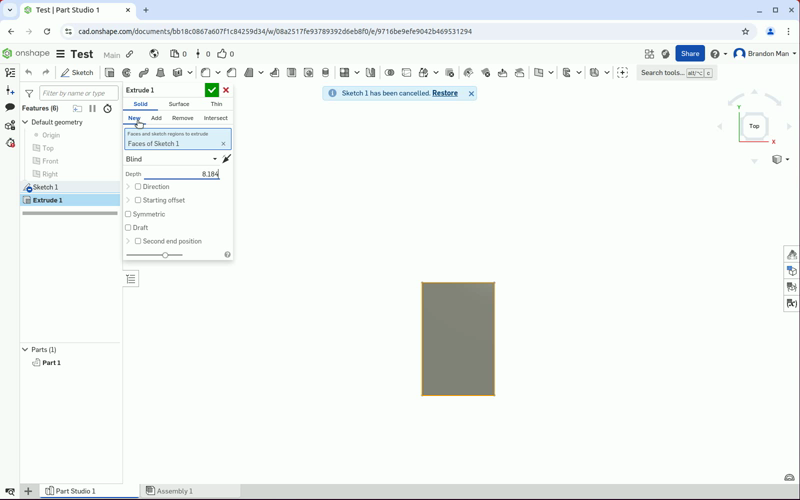
key(enter)
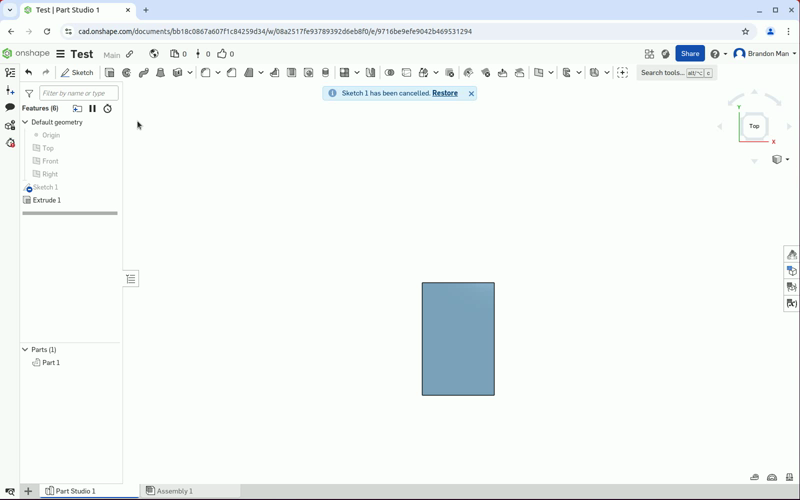
key(shift+h)
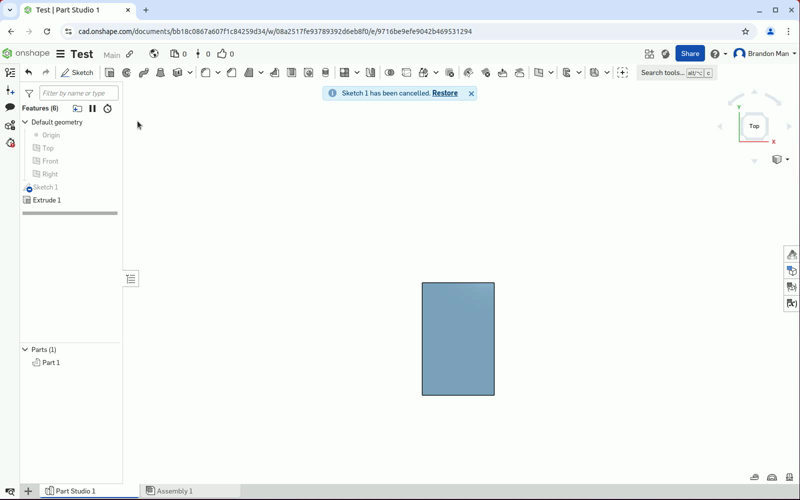
key(shift+h)
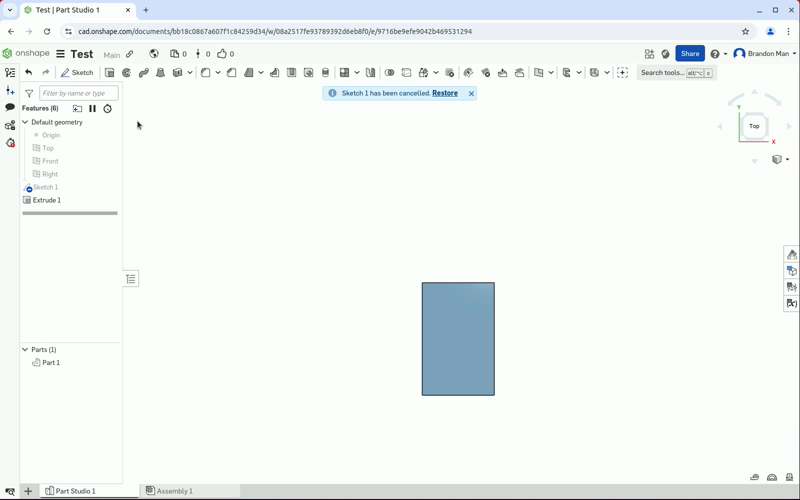
mouse_move(73, 189)
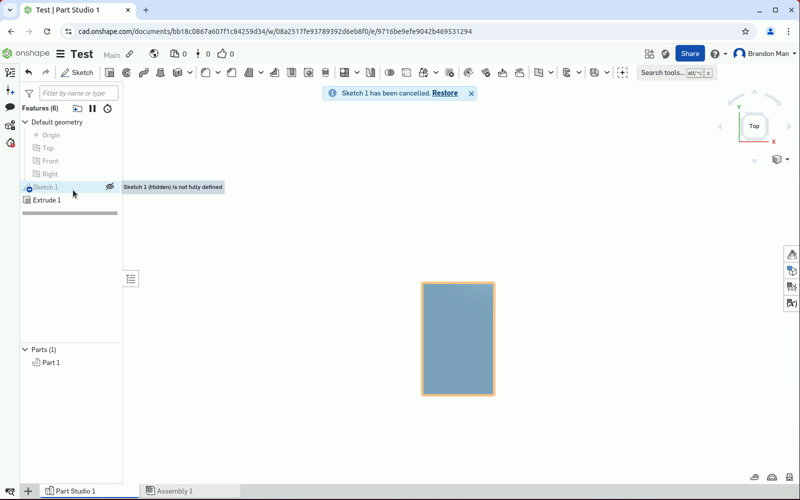
click(73, 189)
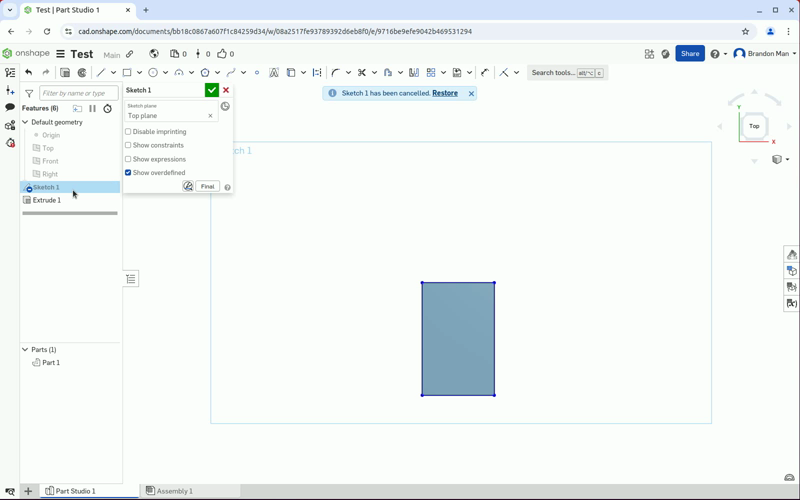
mouse_move(229, 92)
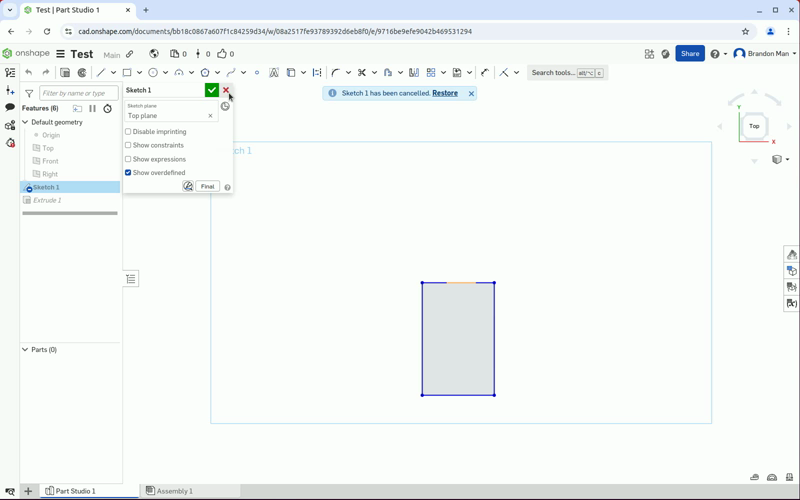
click(229, 92)
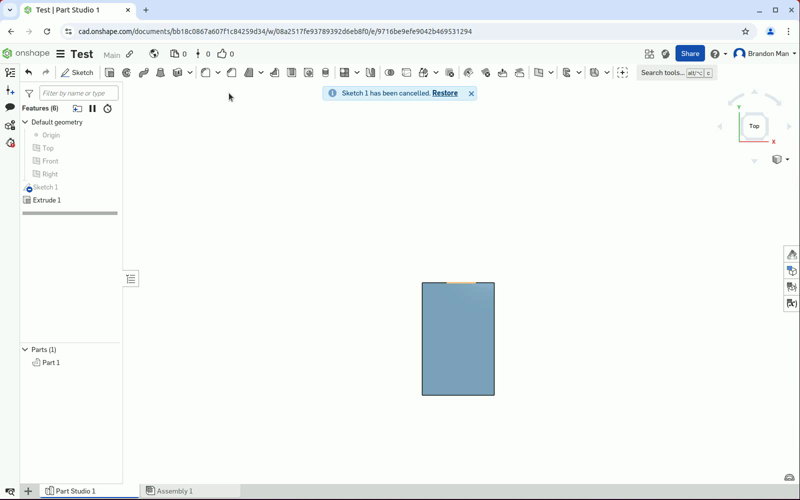
mouse_move(541, 75)
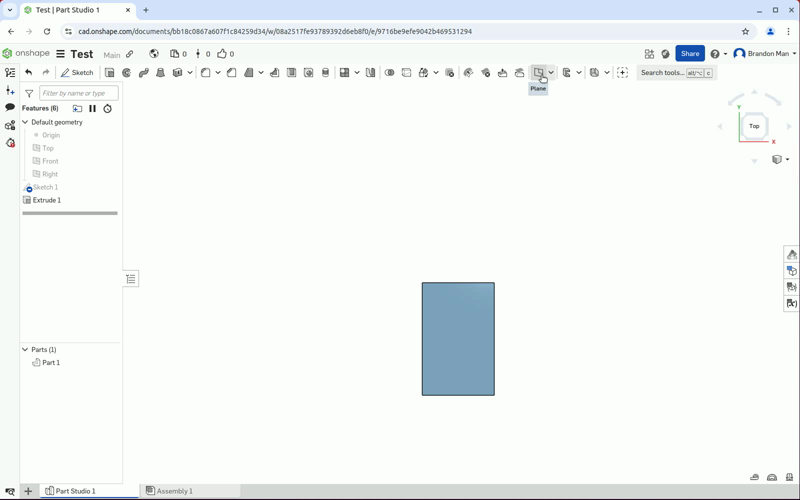
click(541, 75)
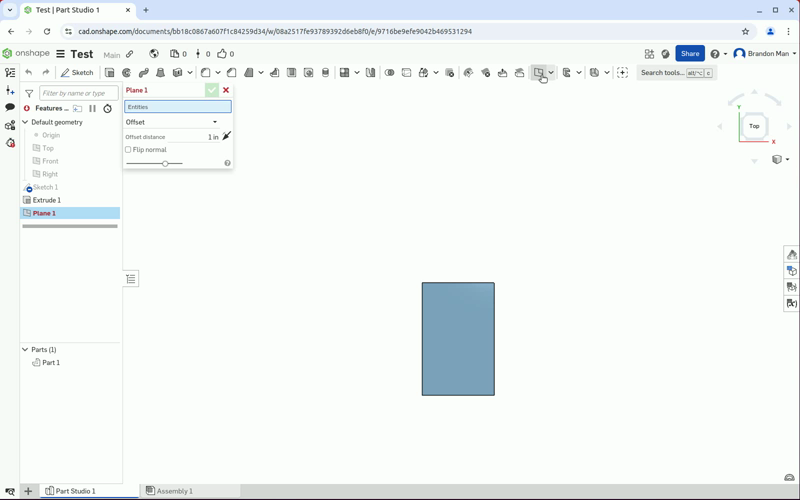
mouse_move(73, 150)
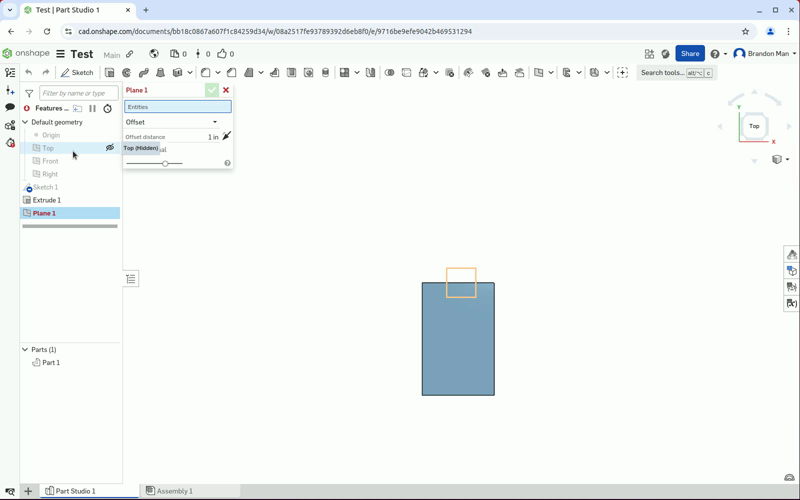
click(73, 150)
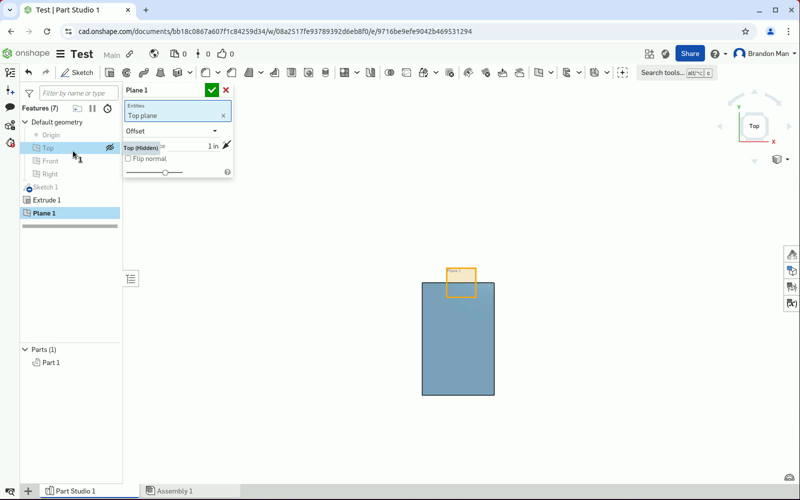
key(tab, 2)
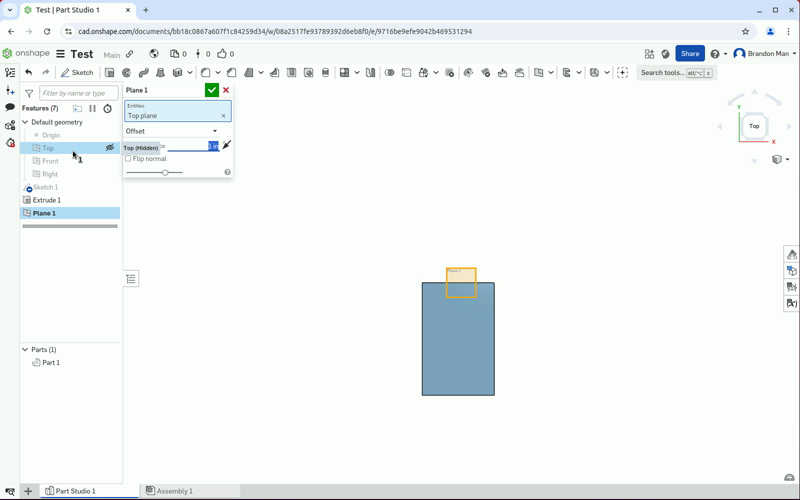
text(8.196)
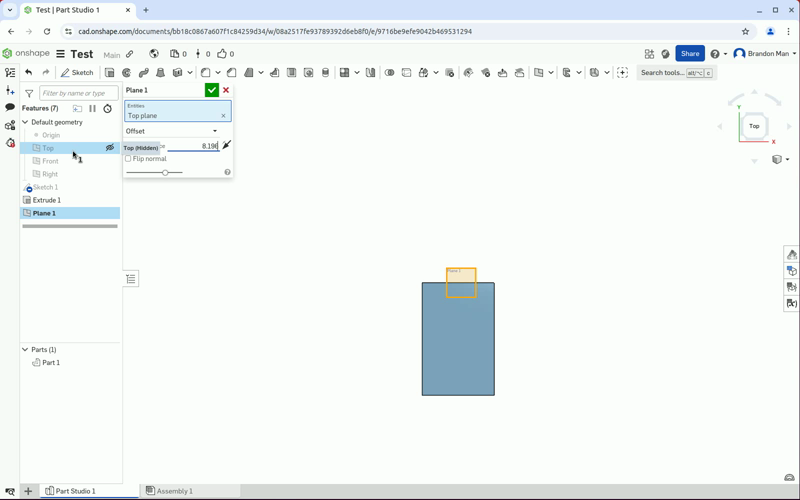
key(enter, 2)
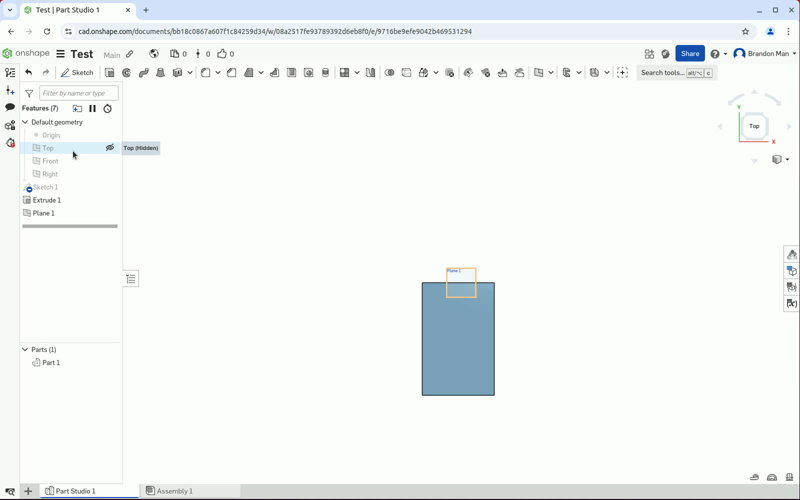
key(shift+s)
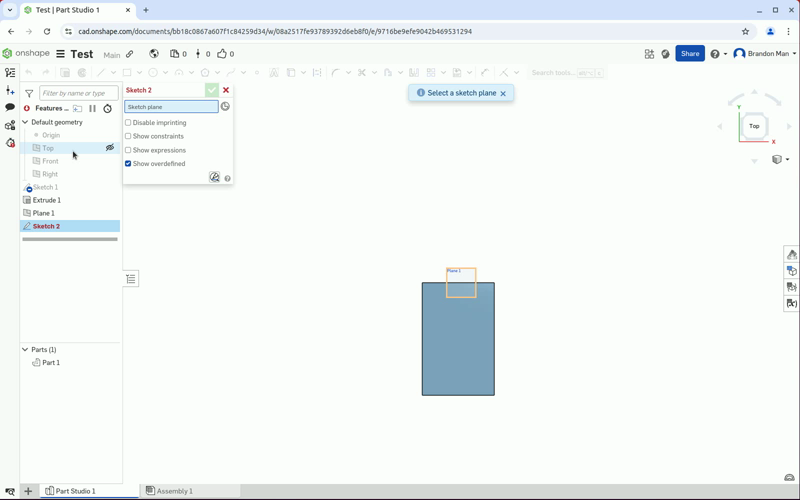
mouse_move(73, 215)
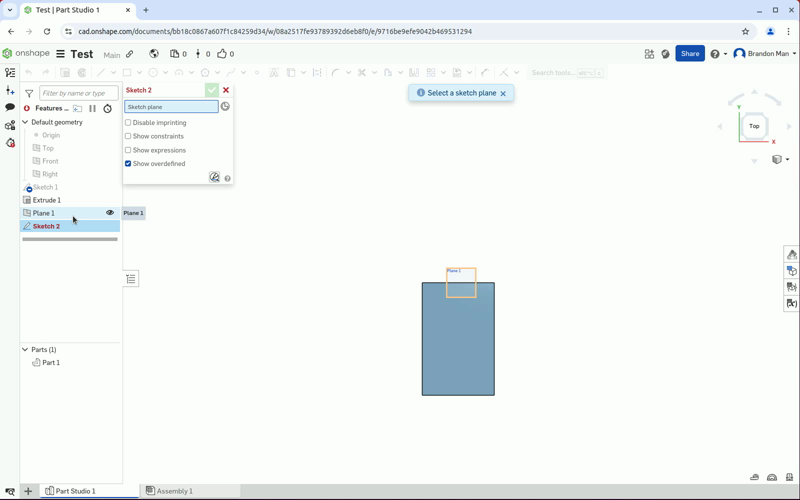
click(73, 215)
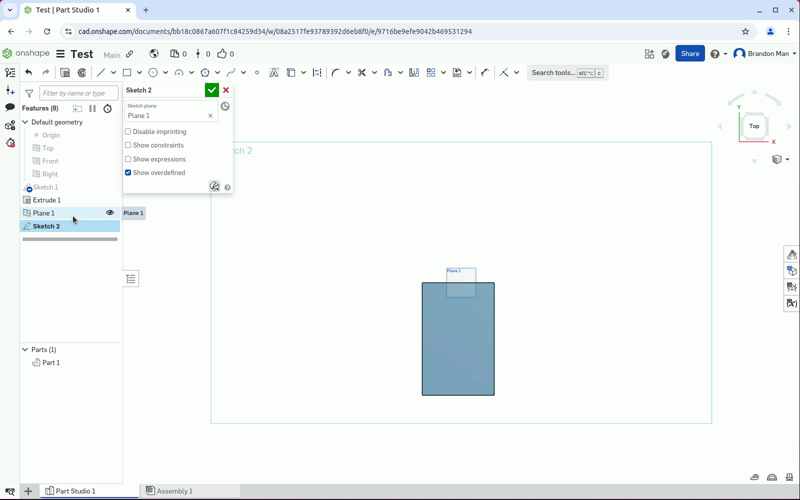
mouse_move(73, 352)
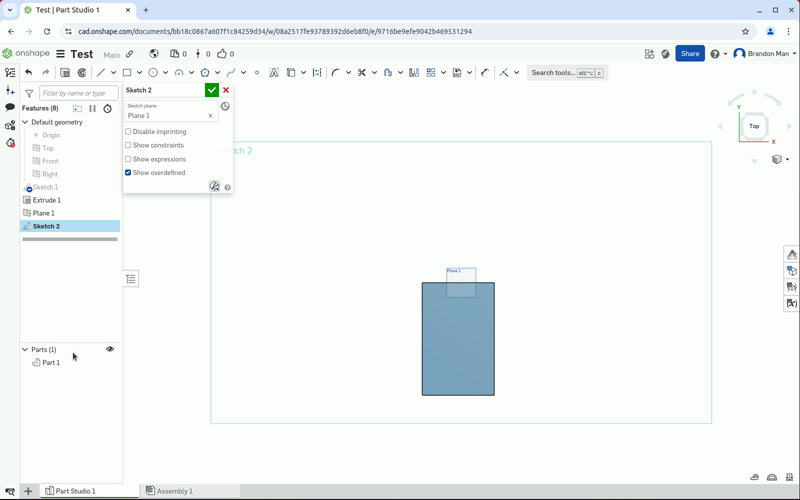
key(y)
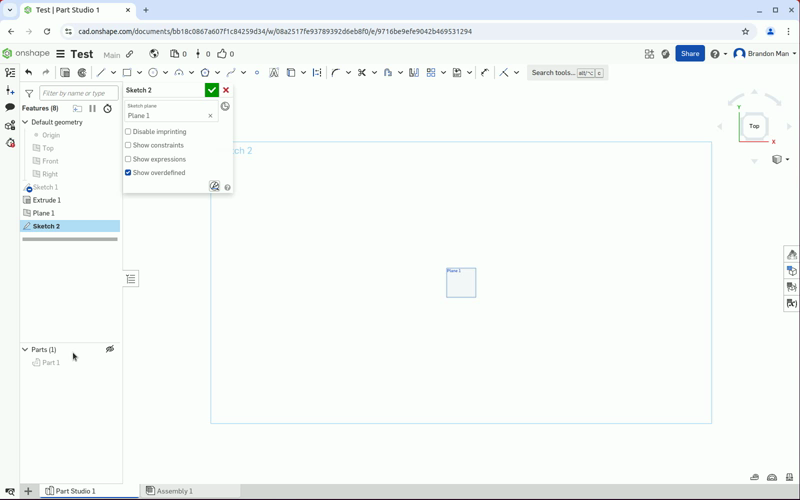
key(a)
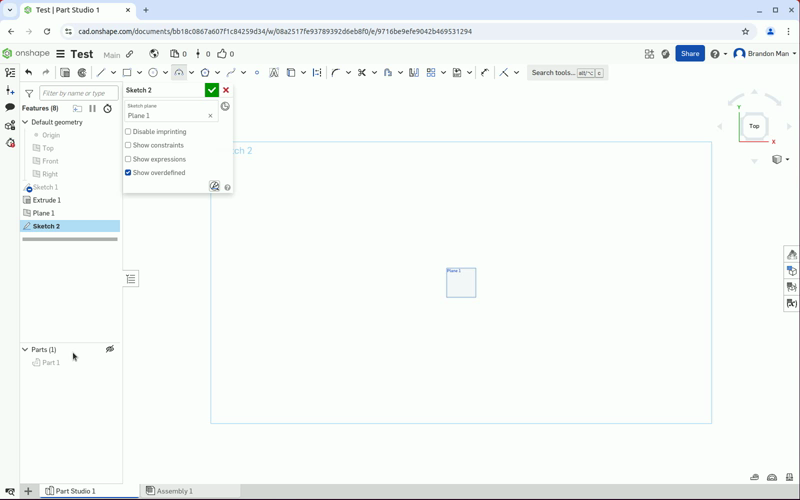
key_down(shift)
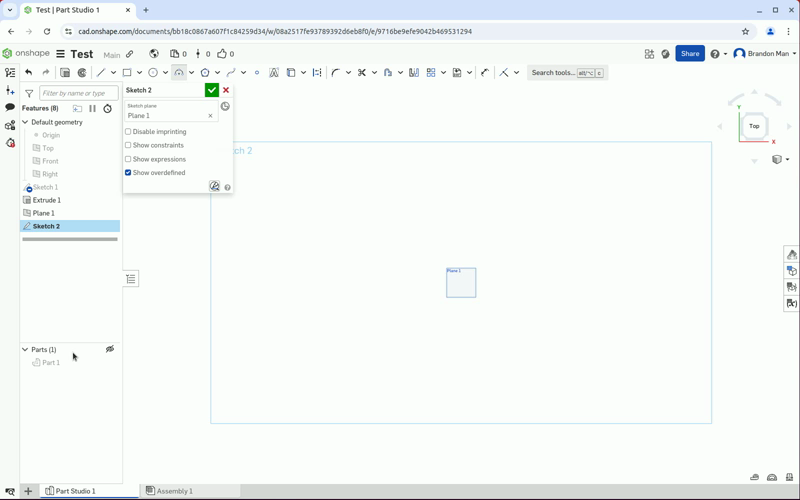
mouse_move(458, 388)
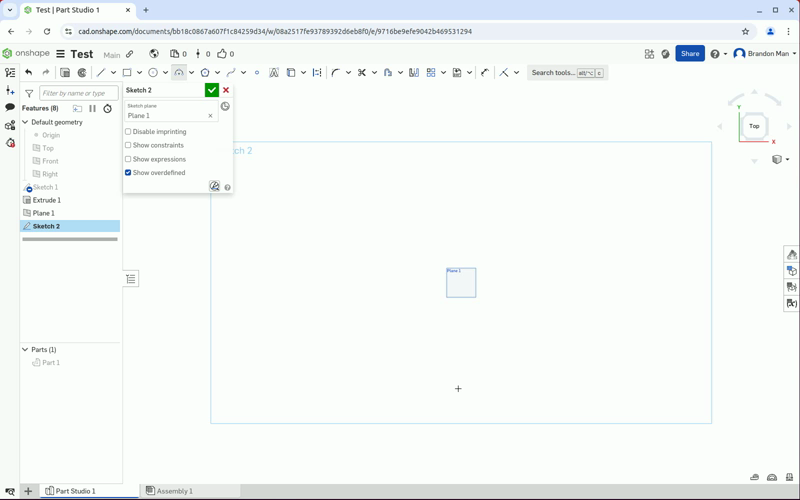
click(458, 388)
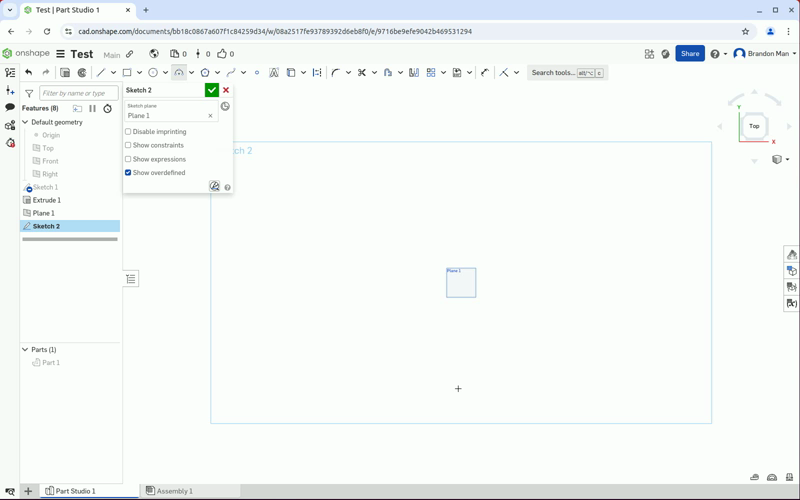
key_up(shift)
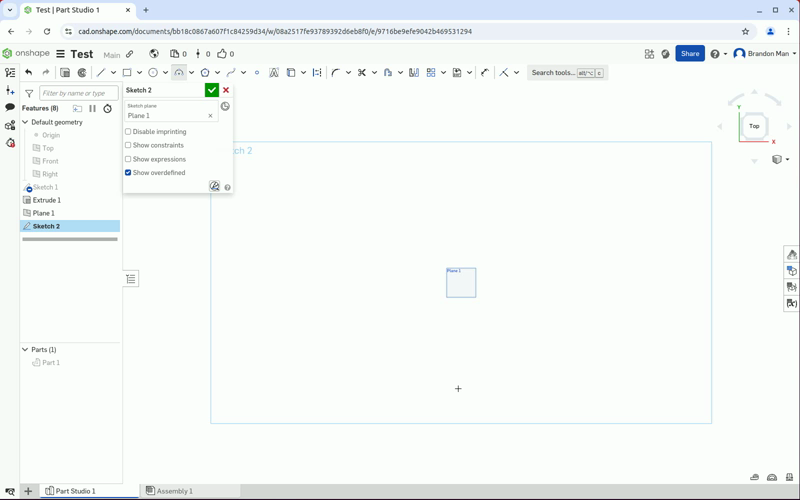
key_down(shift)
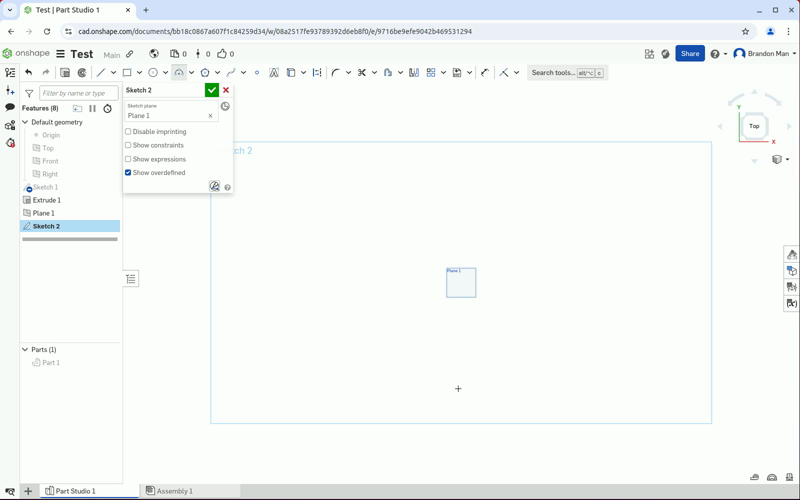
mouse_move(458, 335)
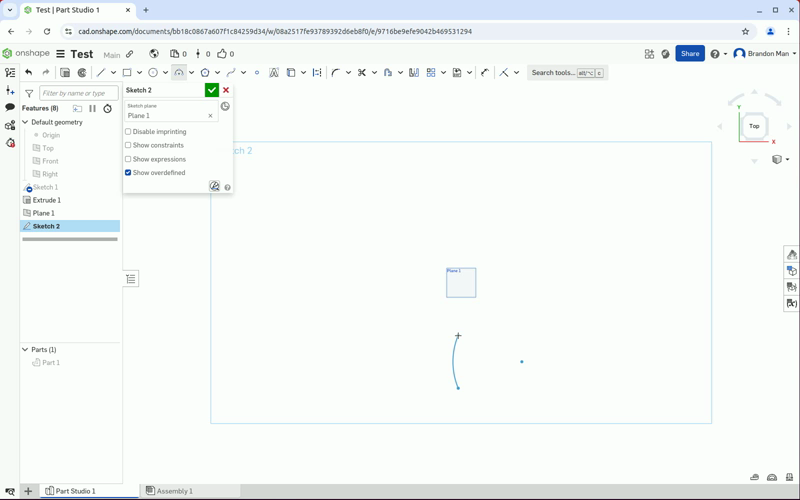
click(458, 335)
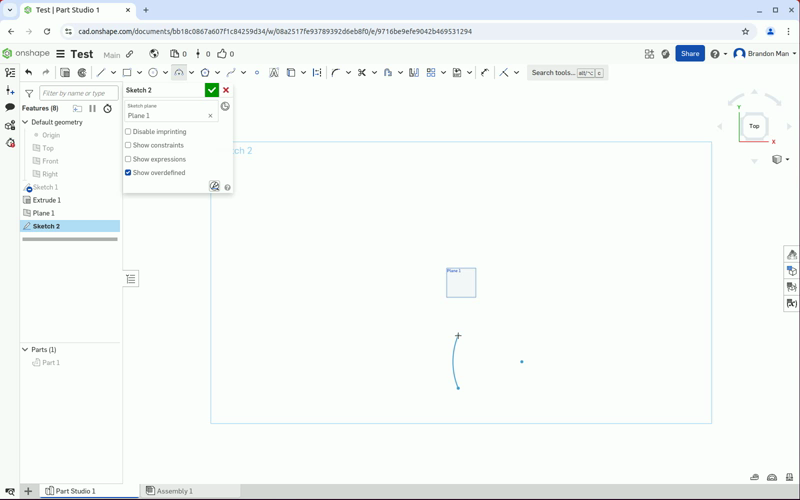
mouse_move(485, 361)
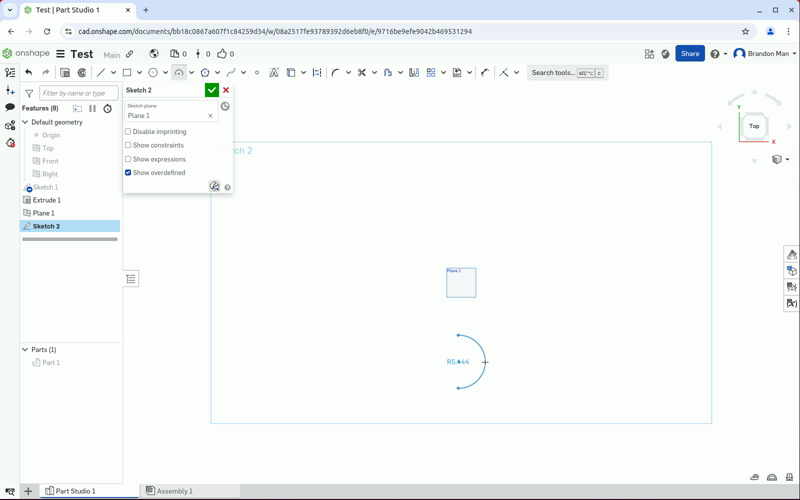
click(485, 361)
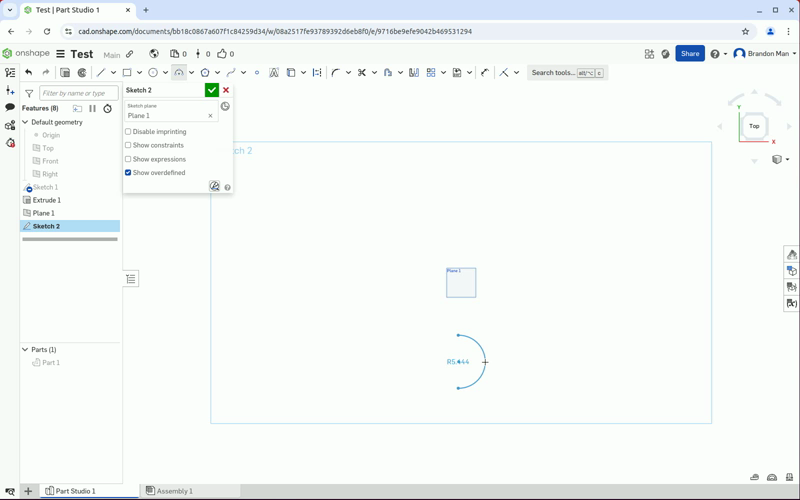
key_up(shift)
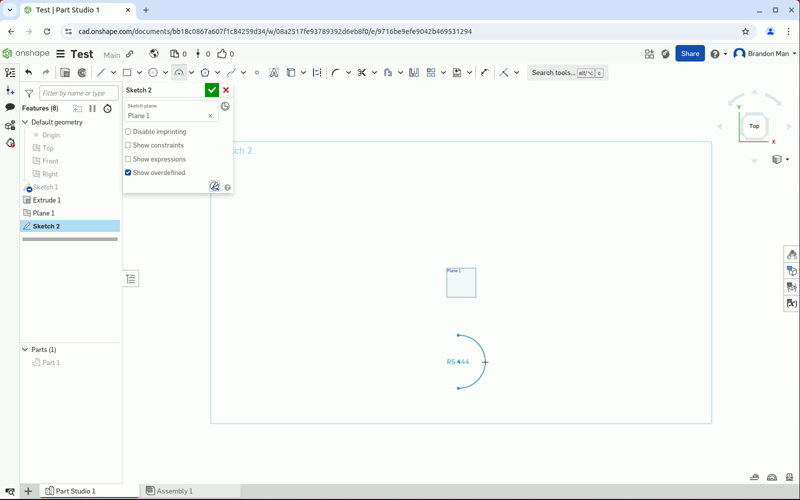
key(esc)
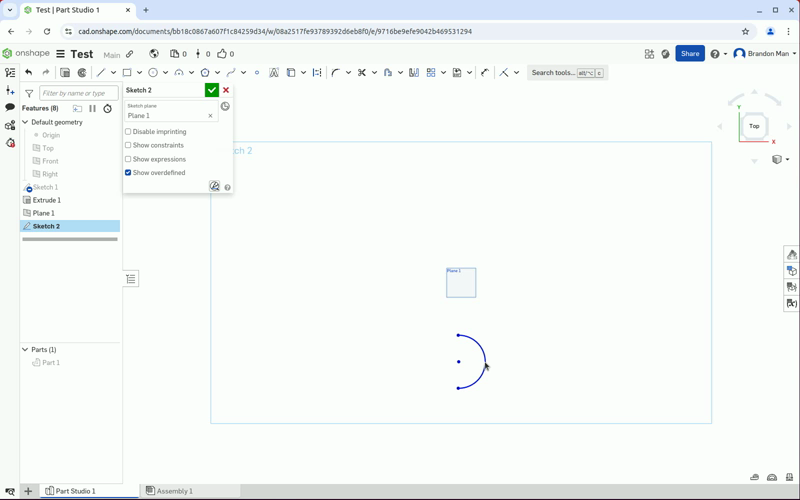
key(l)
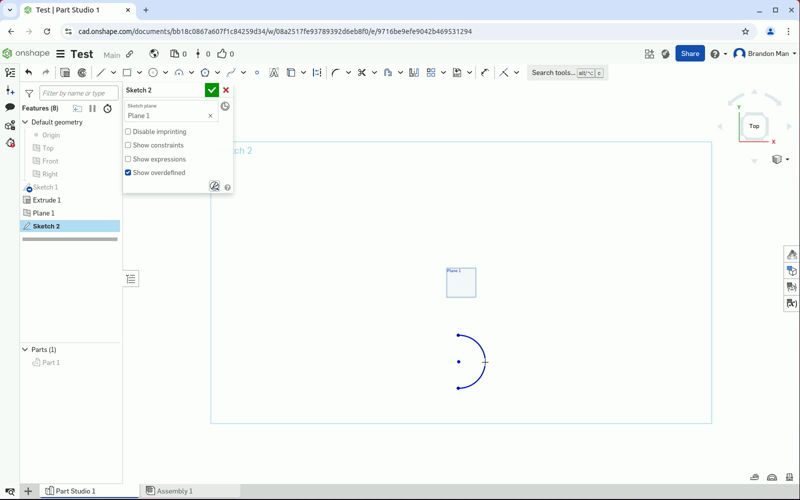
mouse_move(458, 335)
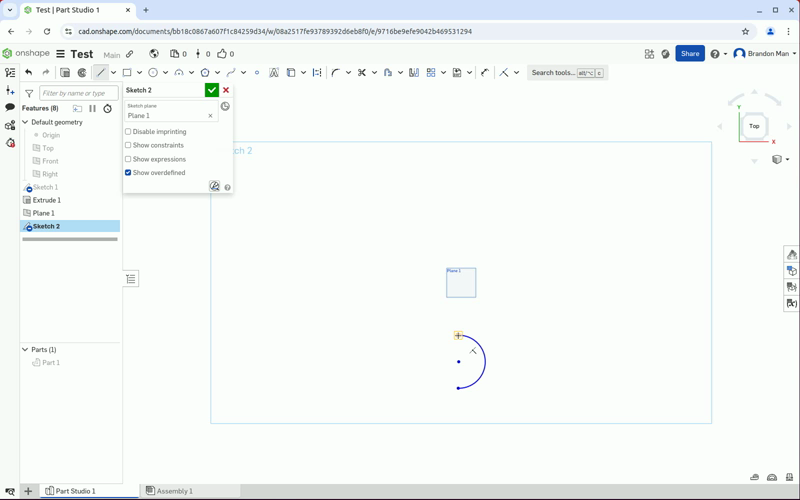
click(458, 335)
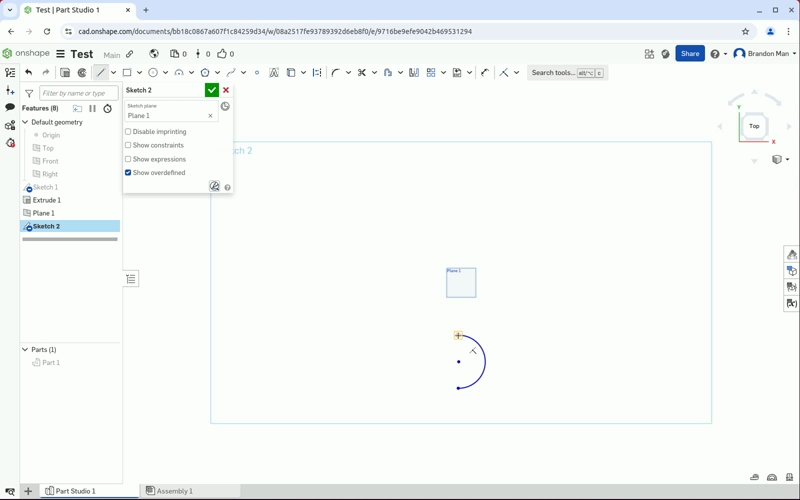
mouse_move(488, 335)
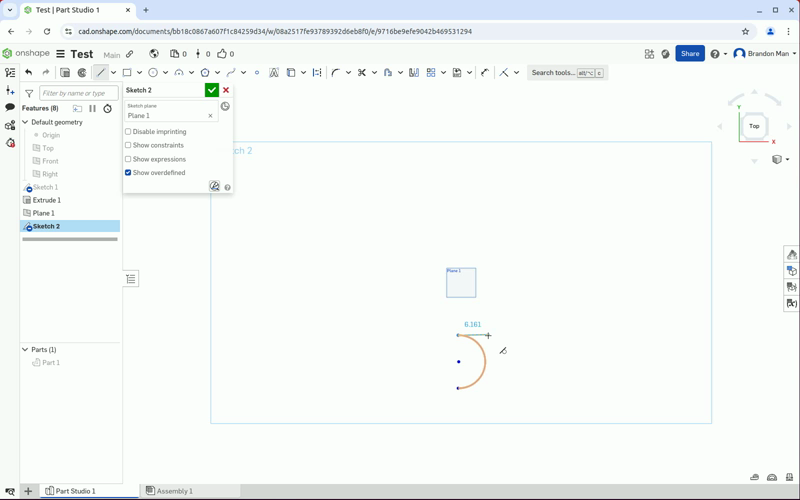
key_down(shift)
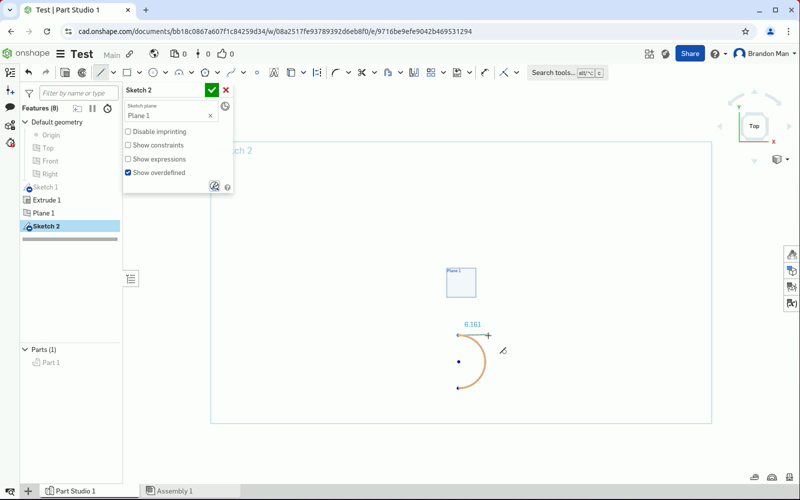
mouse_move(458, 388)
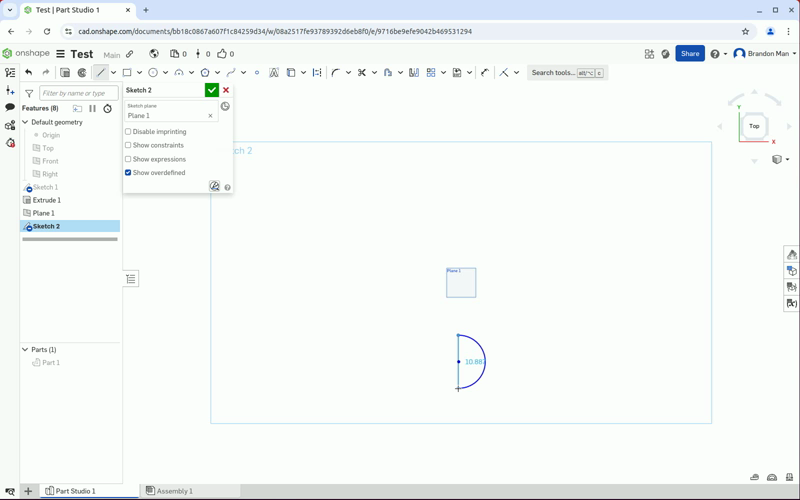
key_up(shift)
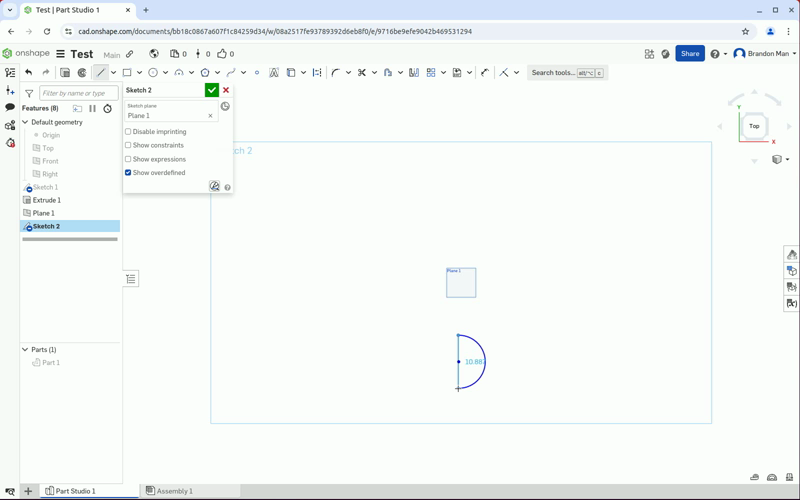
click(458, 388)
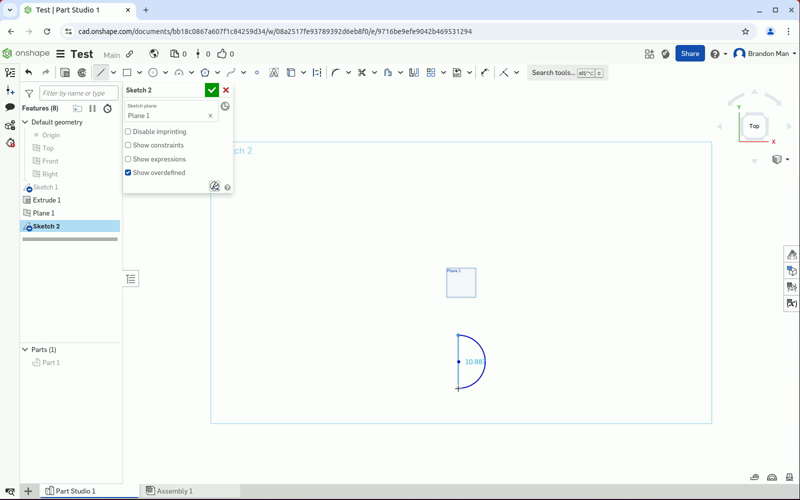
key(esc)
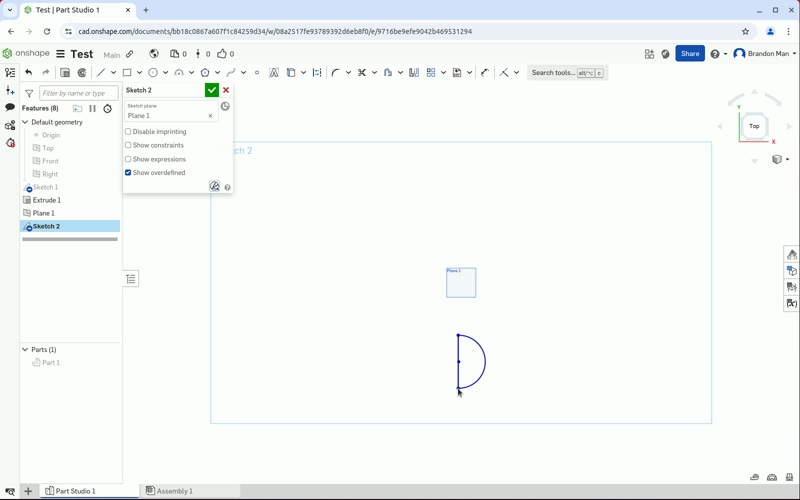
mouse_move(459, 364)
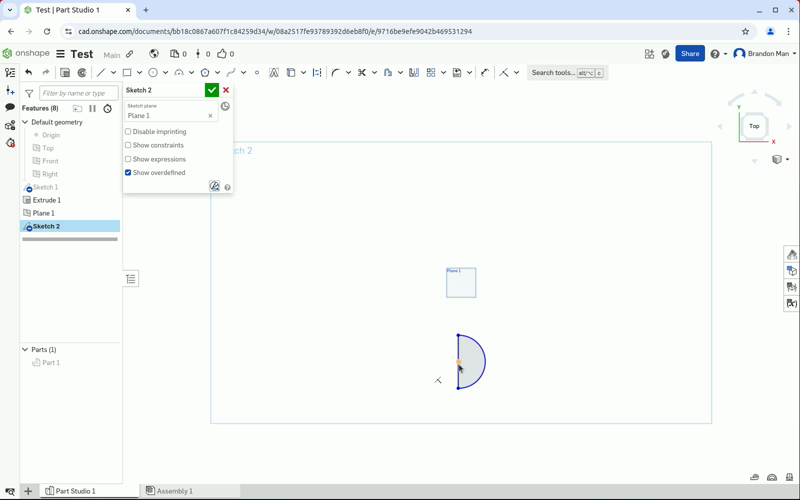
scroll(6)
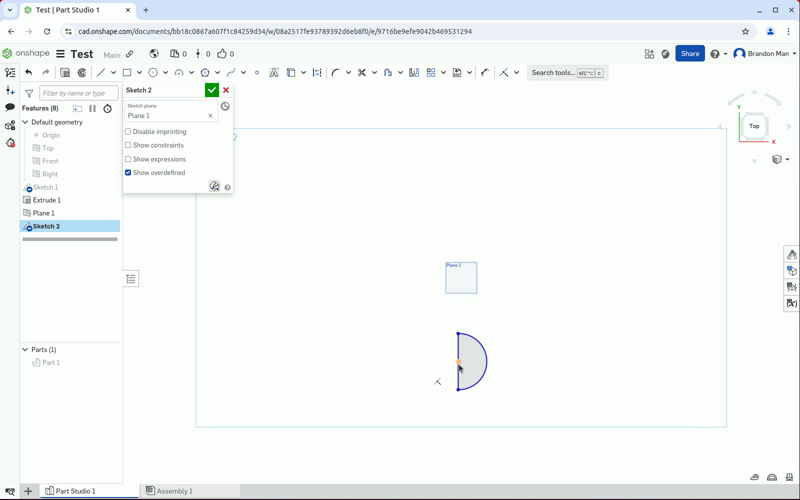
scroll(6)
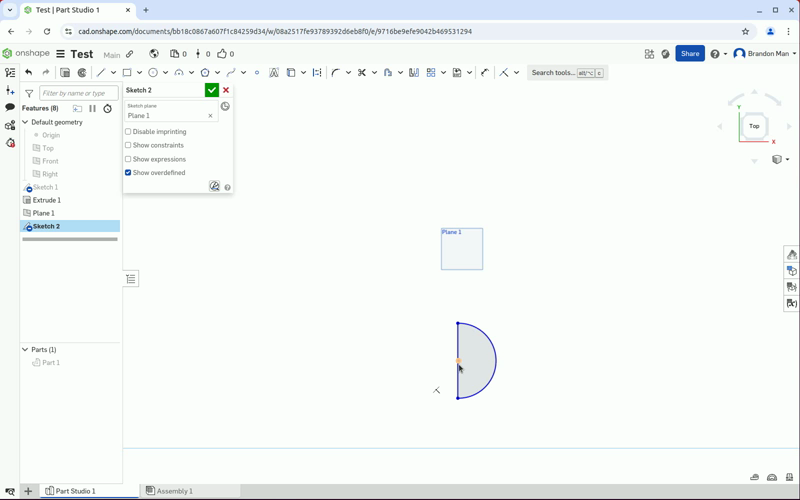
scroll(6)
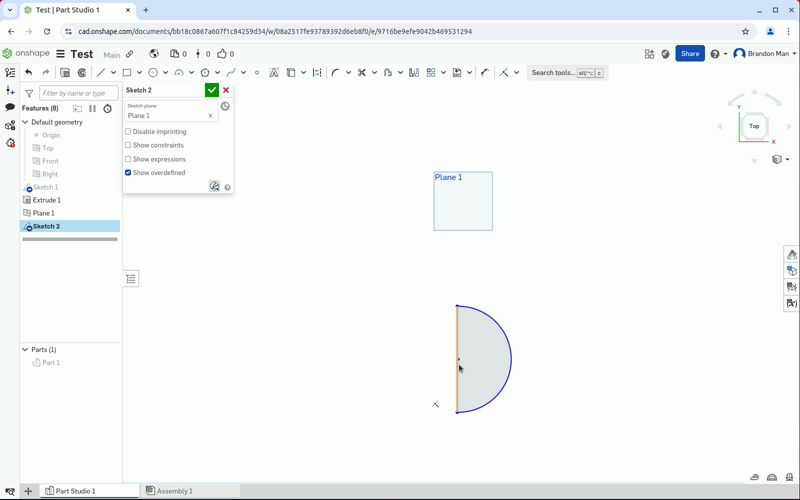
scroll(6)
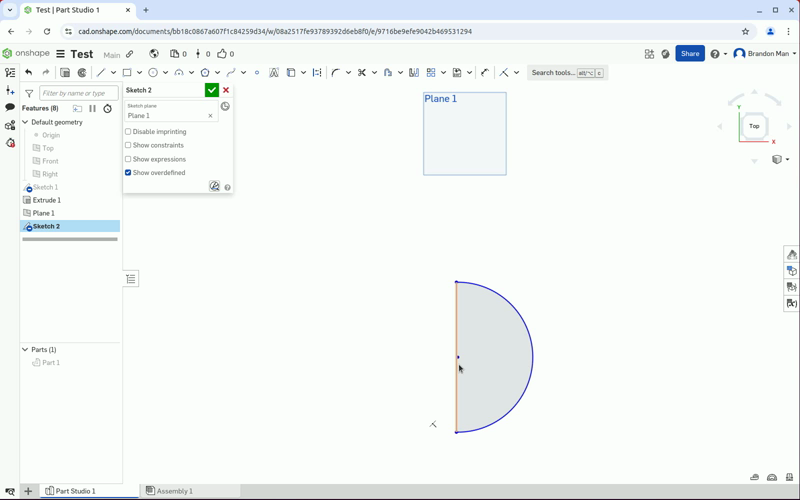
scroll(6)
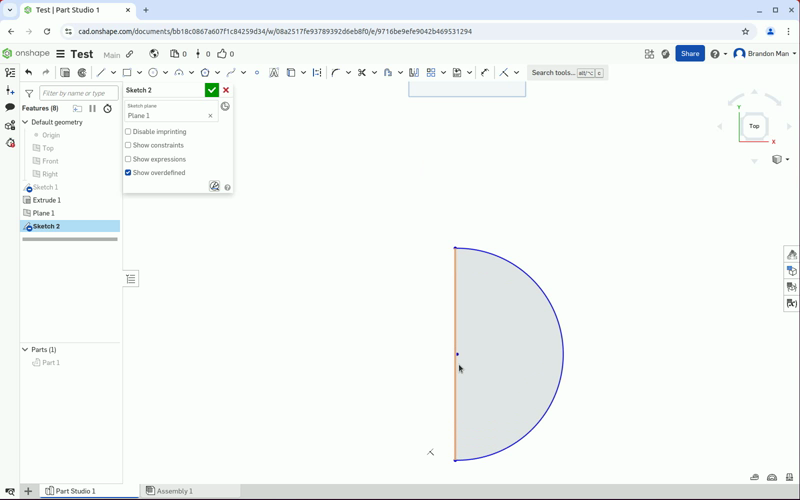
scroll(6)
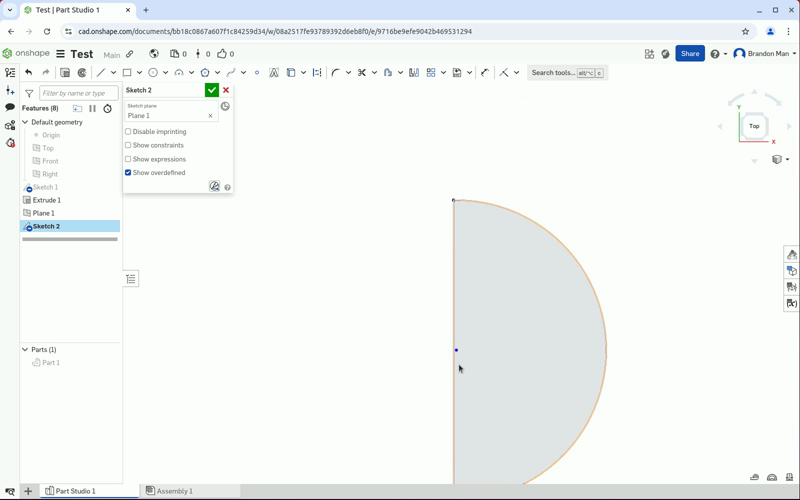
scroll(6)
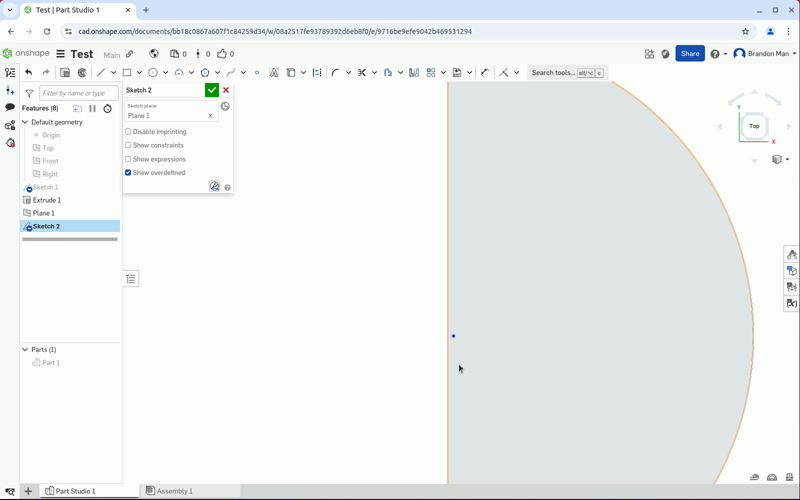
click(459, 364)
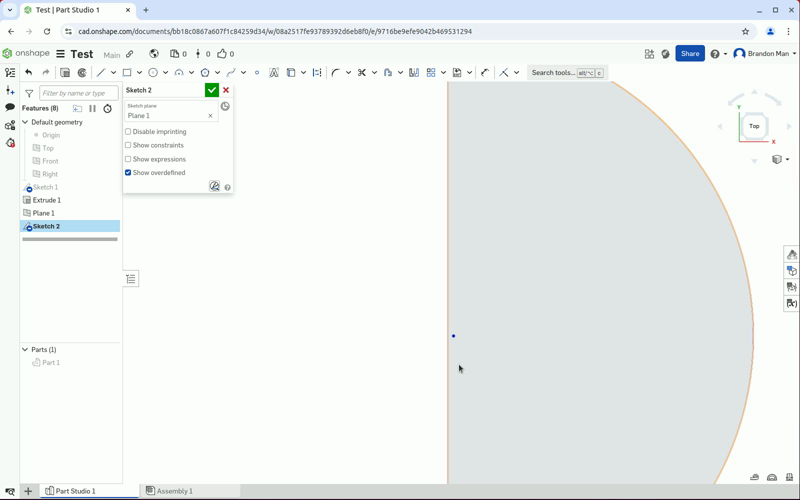
scroll(-6)
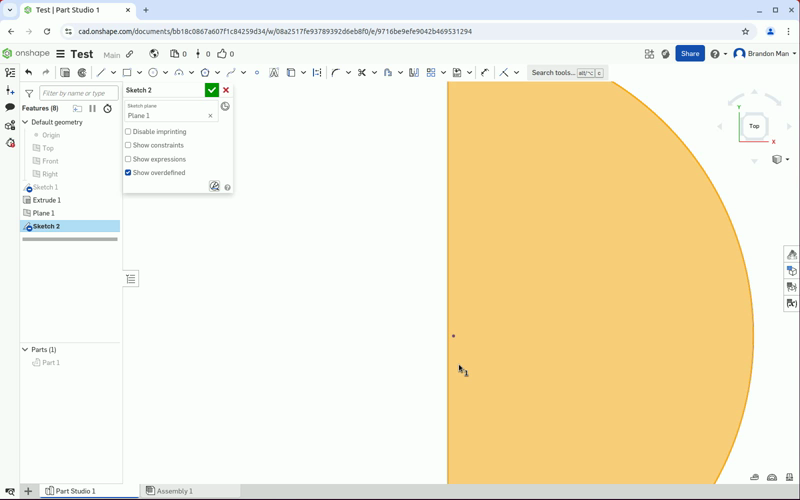
scroll(-6)
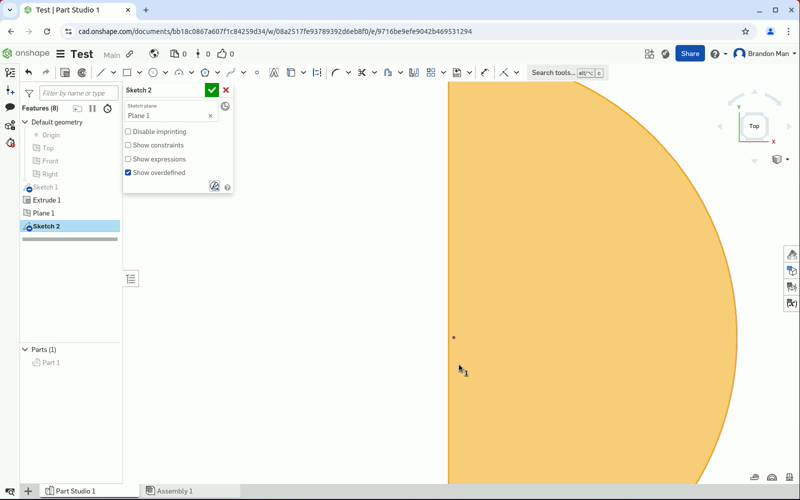
scroll(-6)
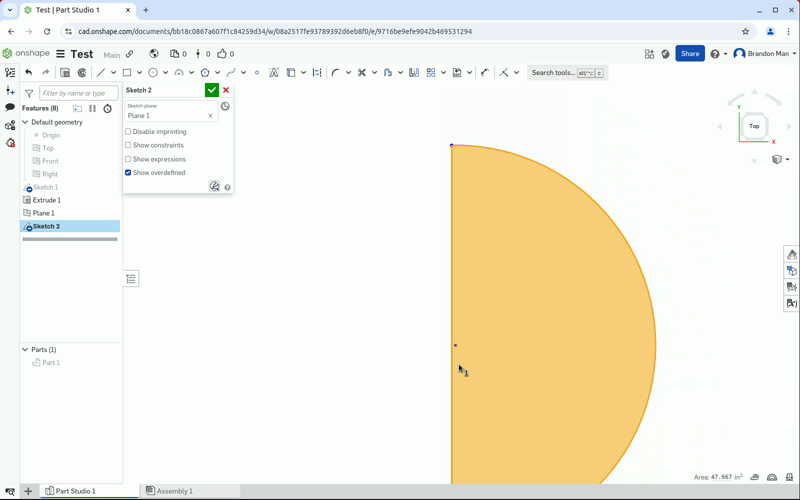
scroll(-6)
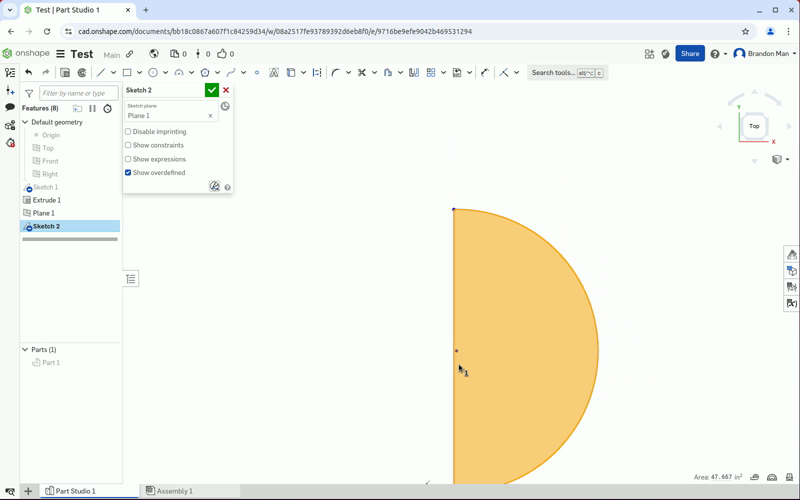
scroll(-6)
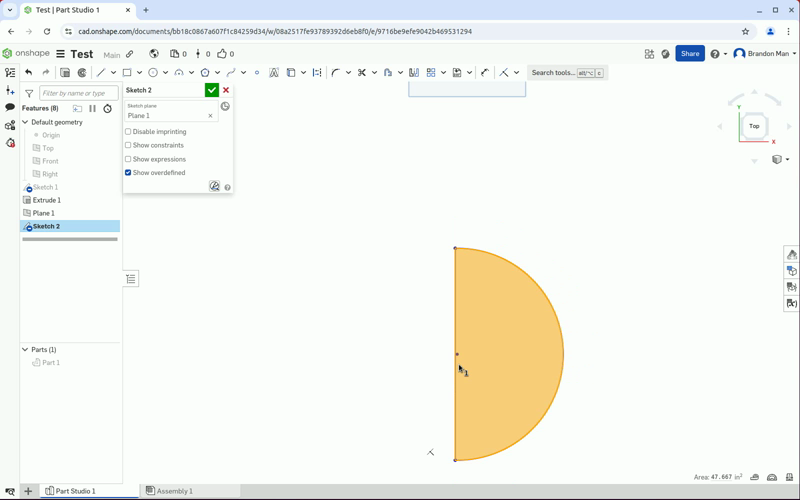
scroll(-6)
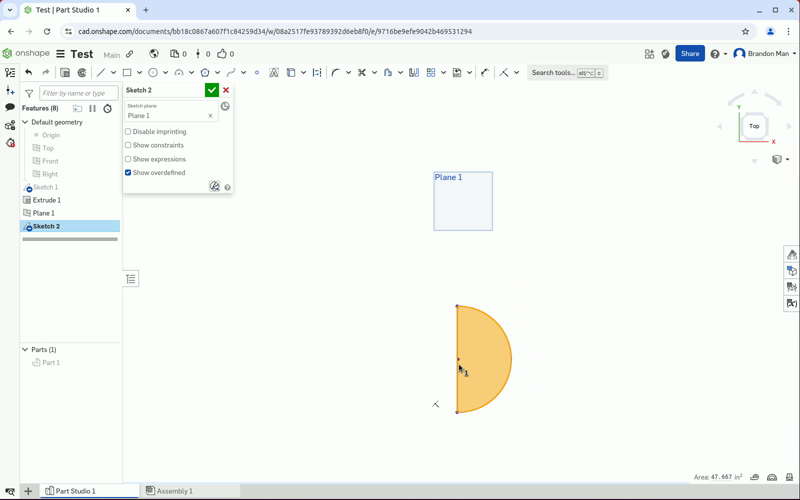
scroll(-6)
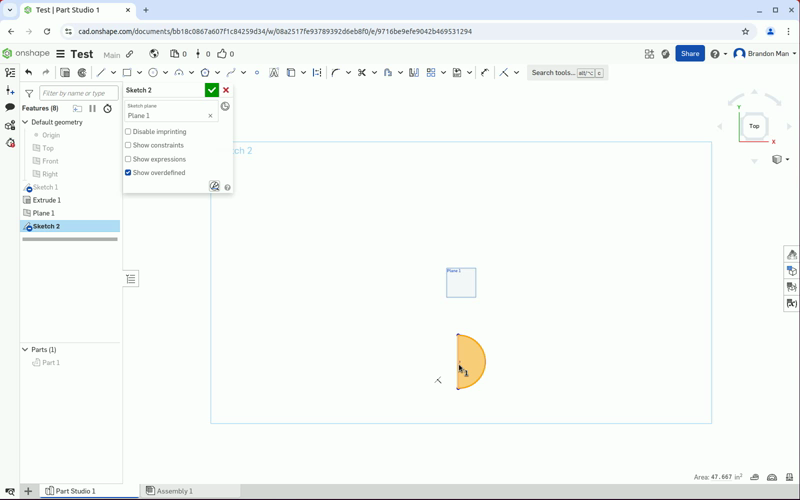
mouse_move(73, 352)
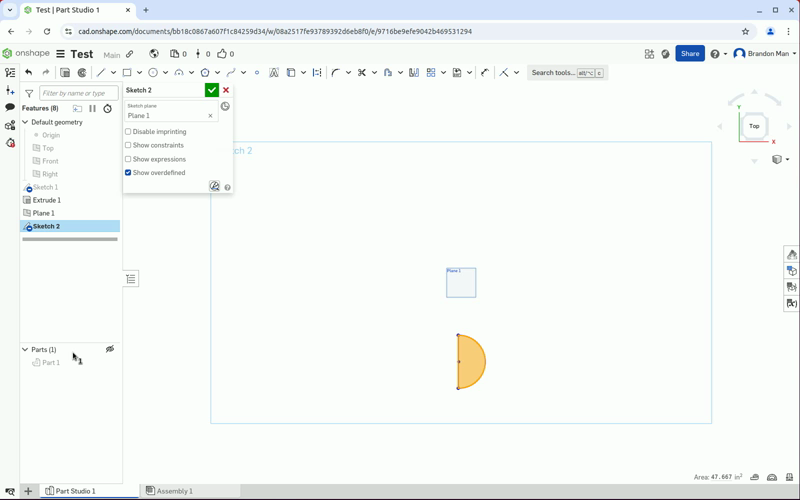
key(shift+y)
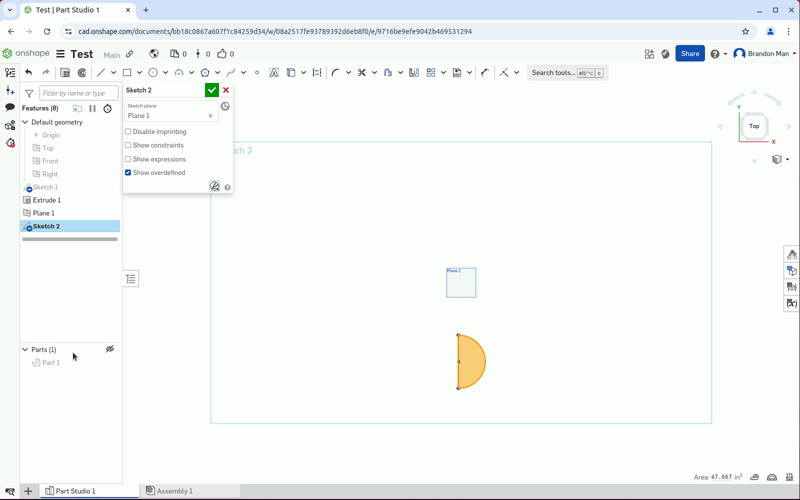
key(shift+e)
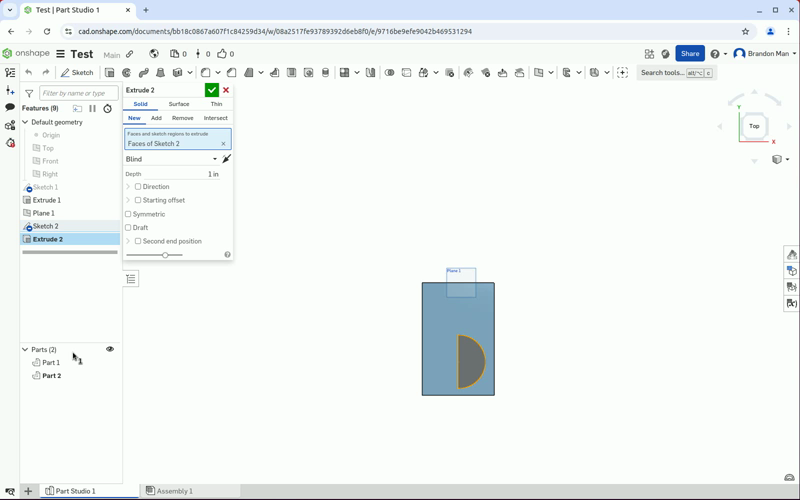
mouse_move(143, 106)
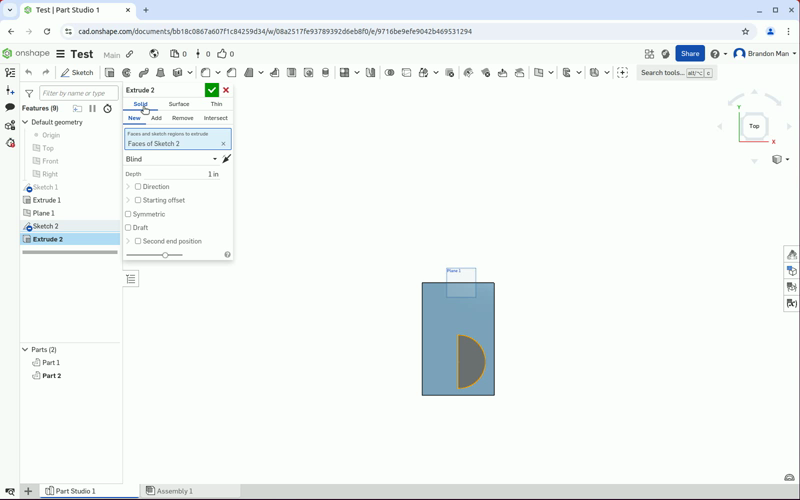
click(143, 106)
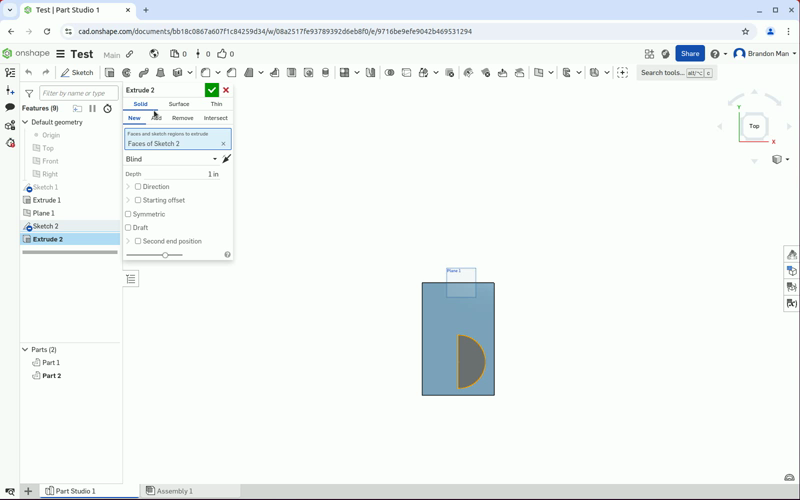
mouse_move(186, 120)
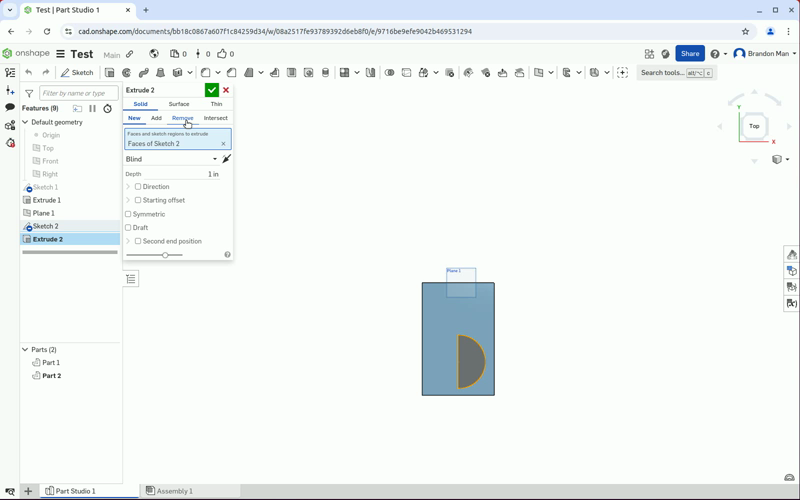
click(186, 120)
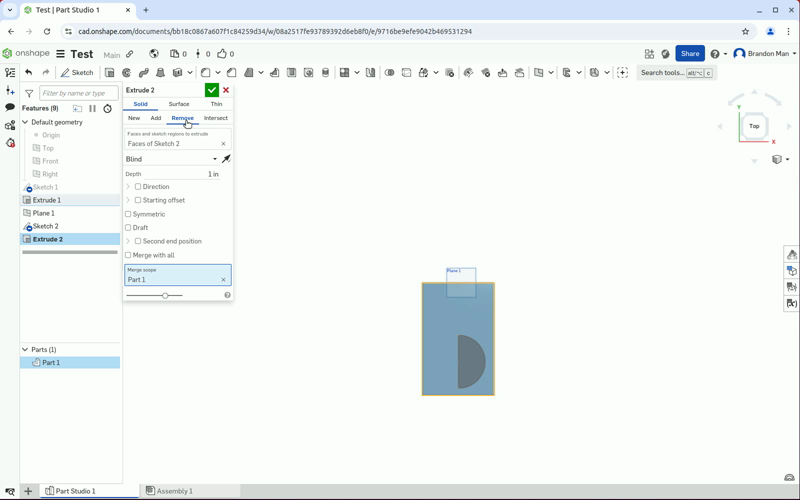
key(tab, 4)
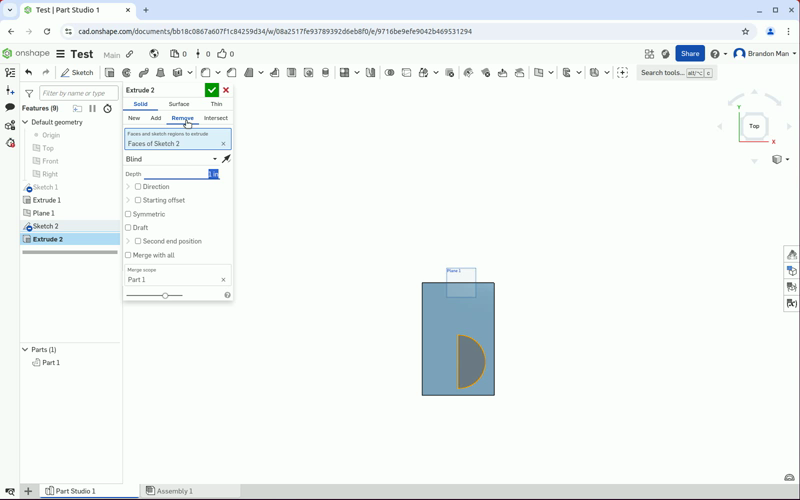
text(6.499)
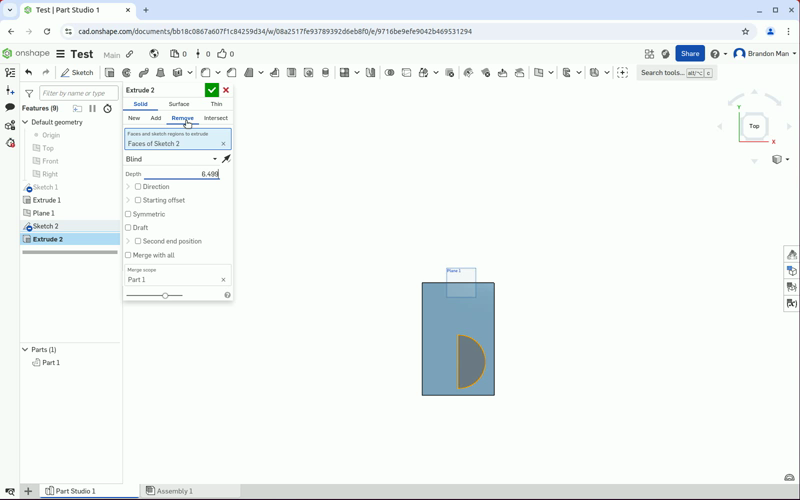
key(tab, 6)
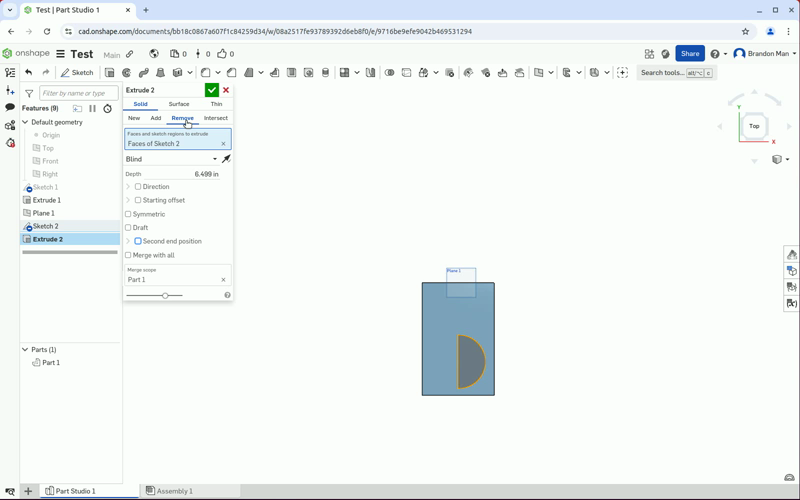
key(space)
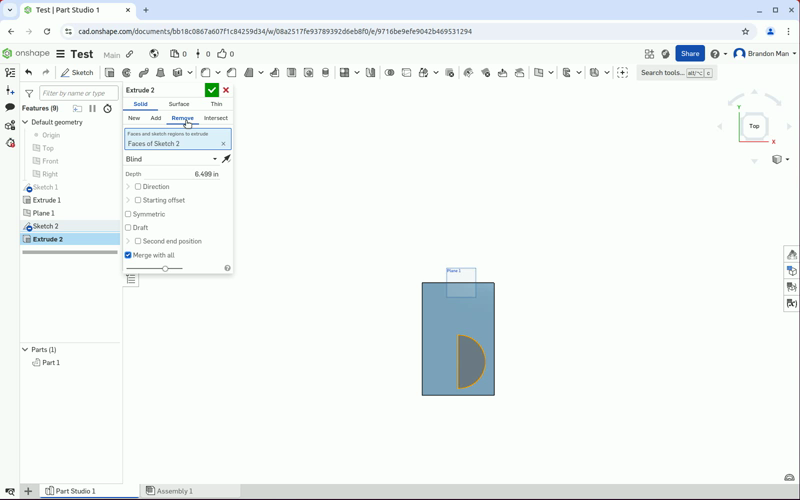
key(enter)
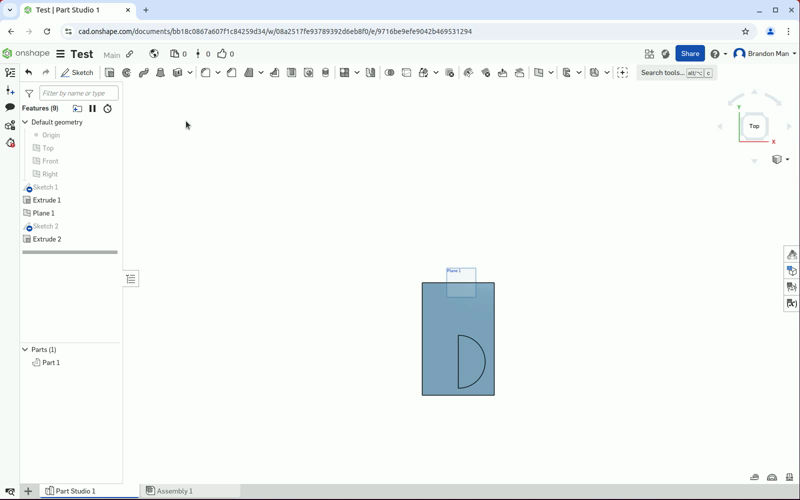
key(shift+h)
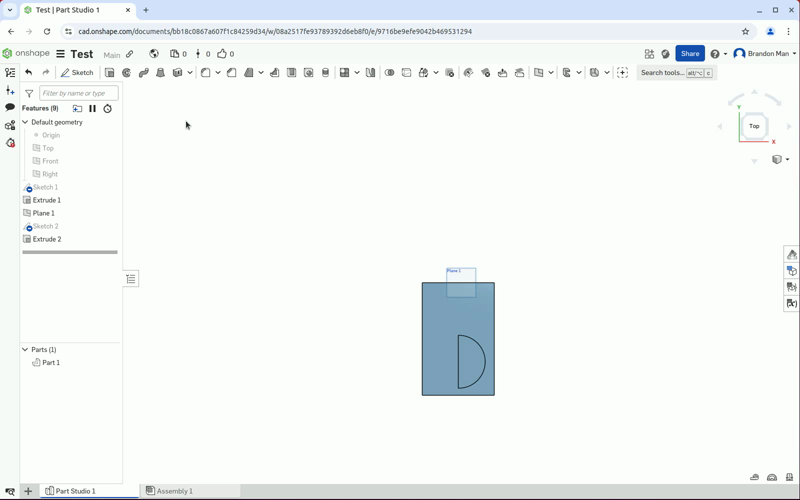
key(shift+h)
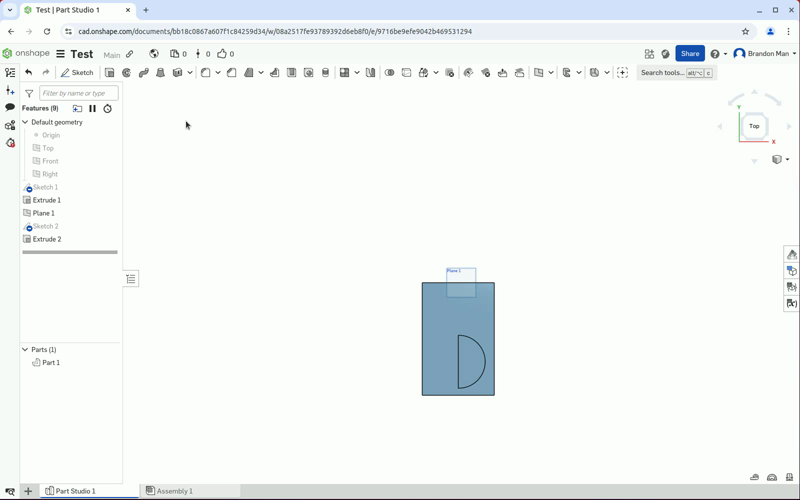
mouse_move(73, 189)
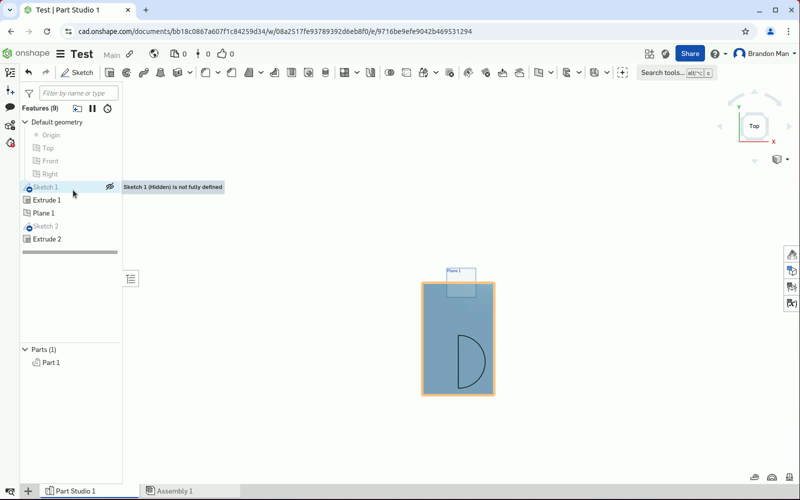
click(73, 189)
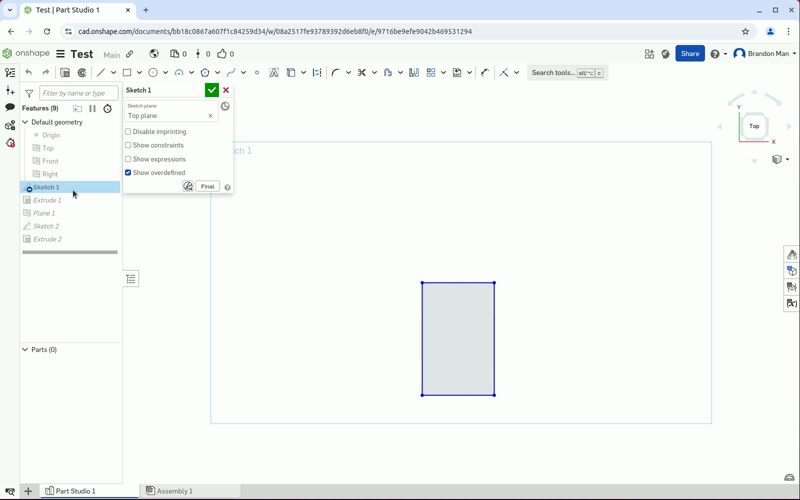
mouse_move(229, 92)
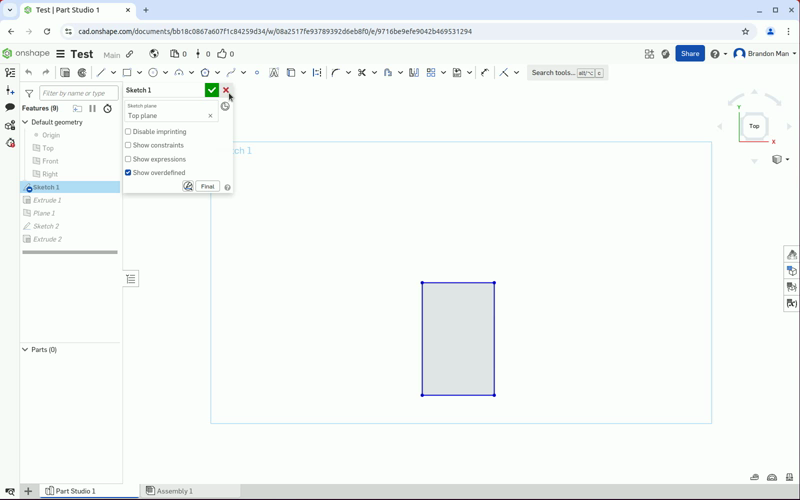
click(229, 92)
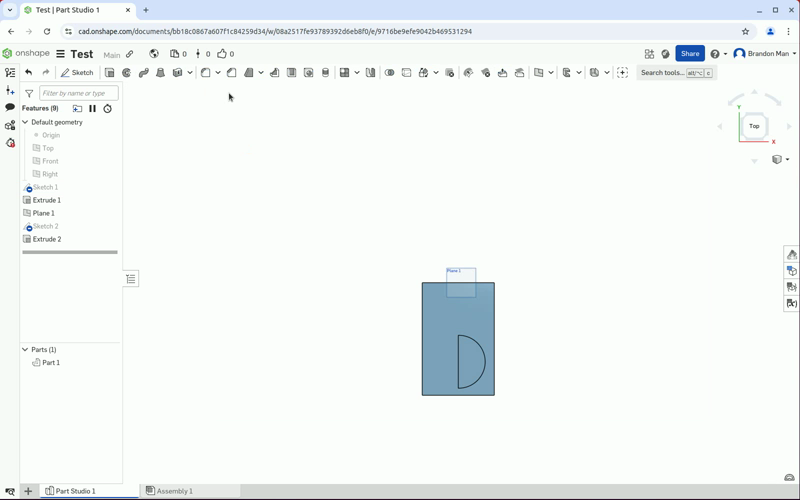
key(shift+s)
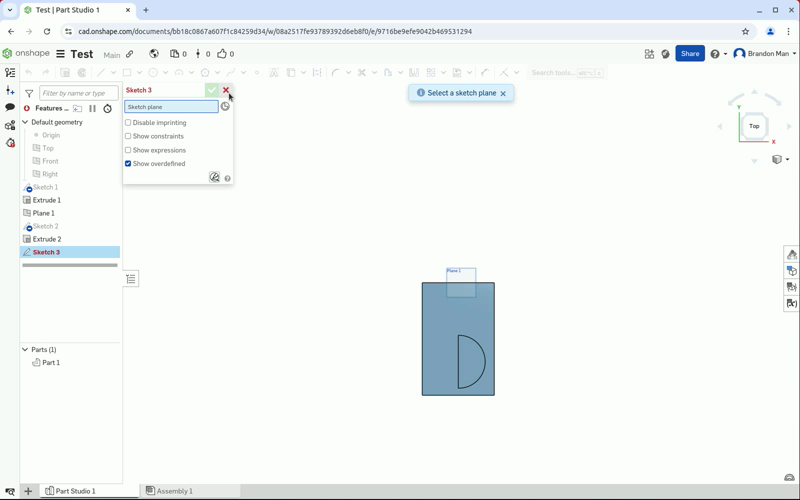
mouse_move(73, 215)
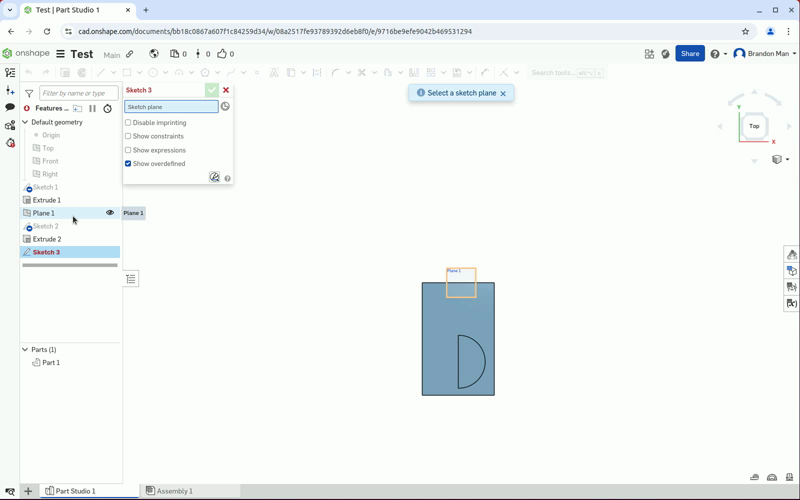
click(73, 215)
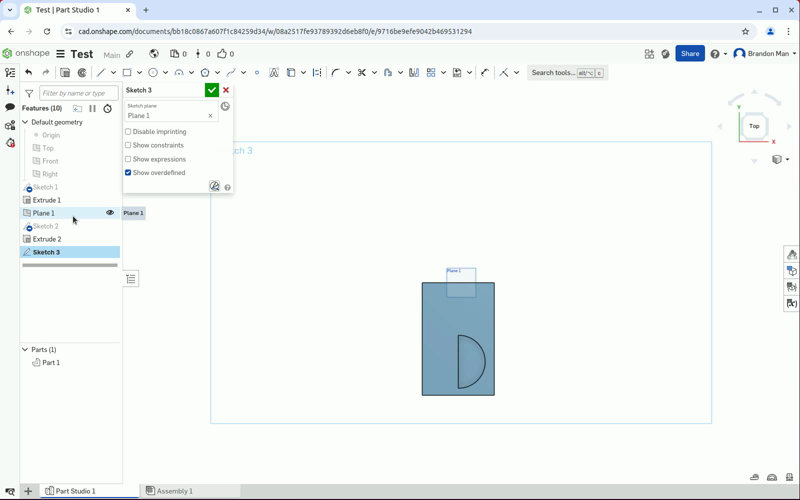
mouse_move(73, 352)
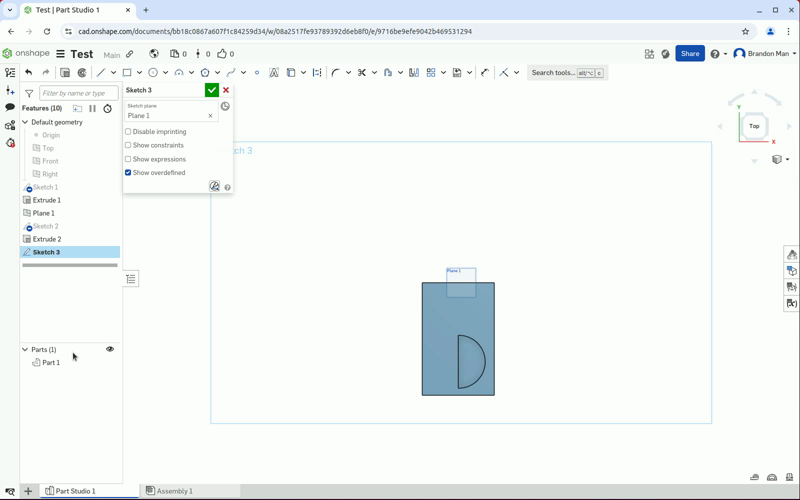
key(y)
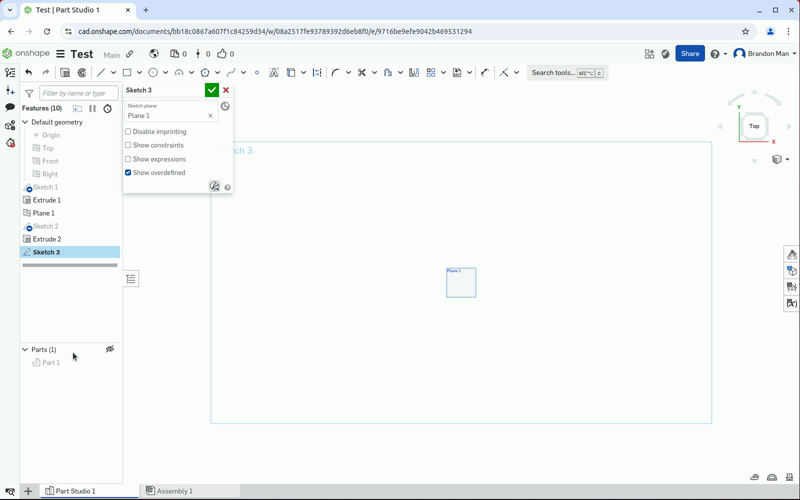
key(a)
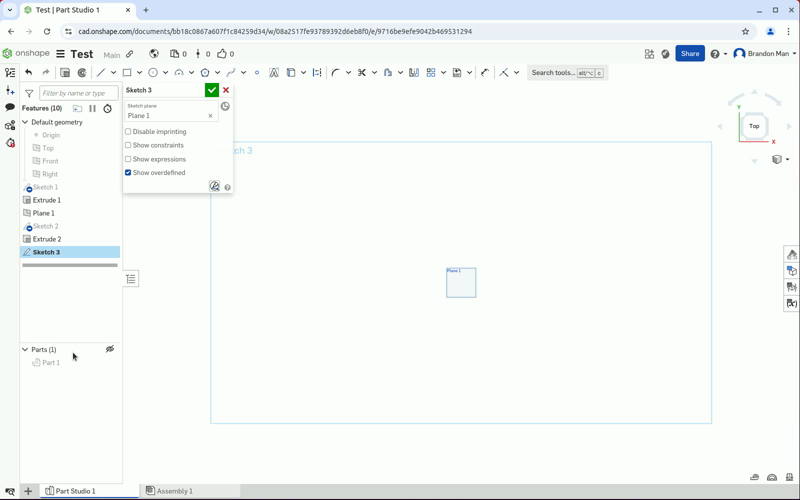
key_down(shift)
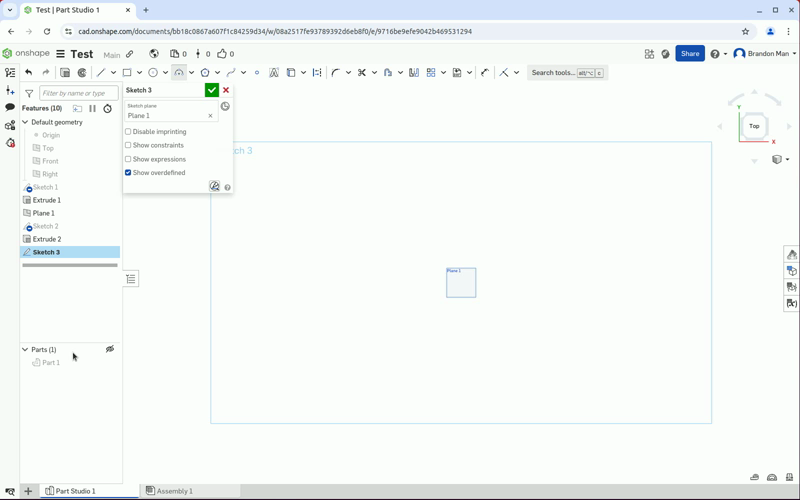
mouse_move(458, 388)
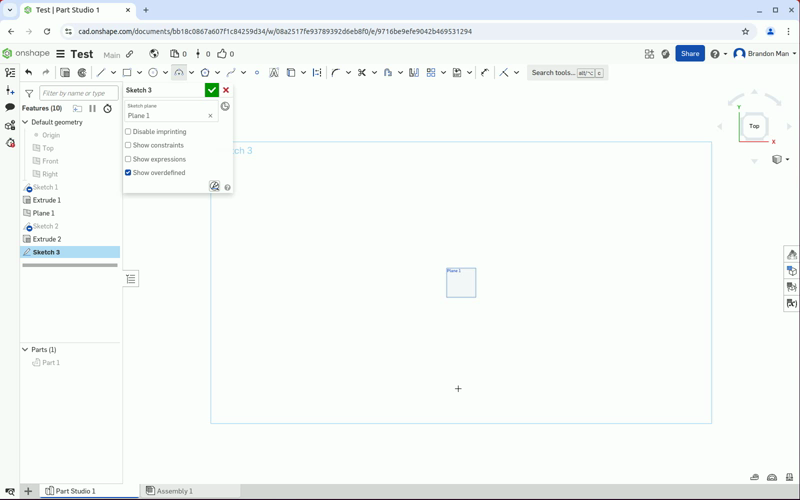
click(458, 388)
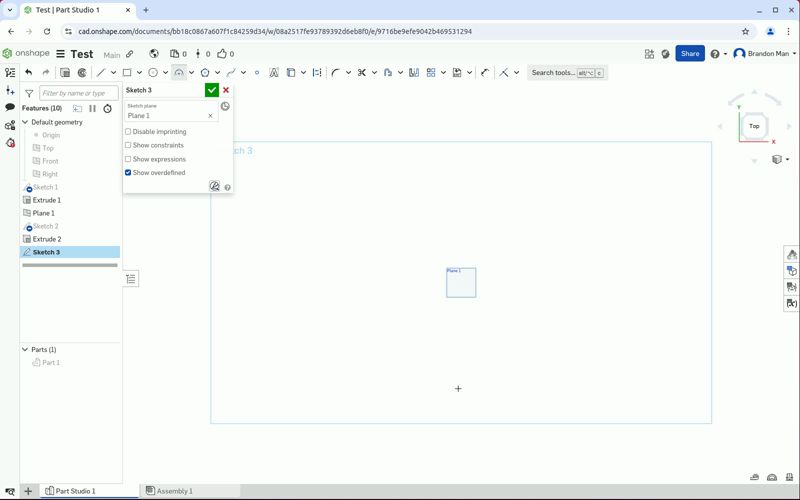
key_up(shift)
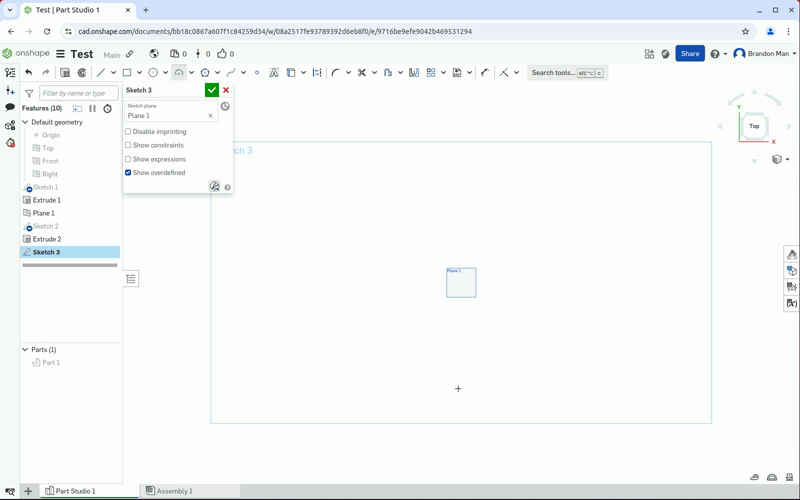
key_down(shift)
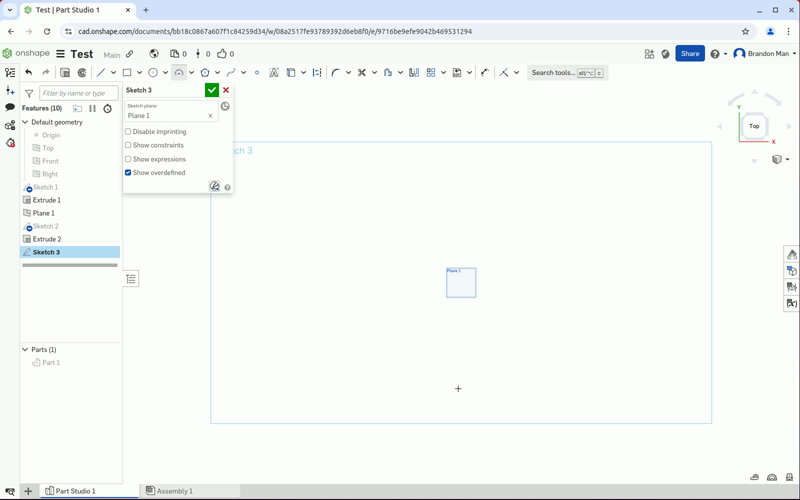
mouse_move(458, 335)
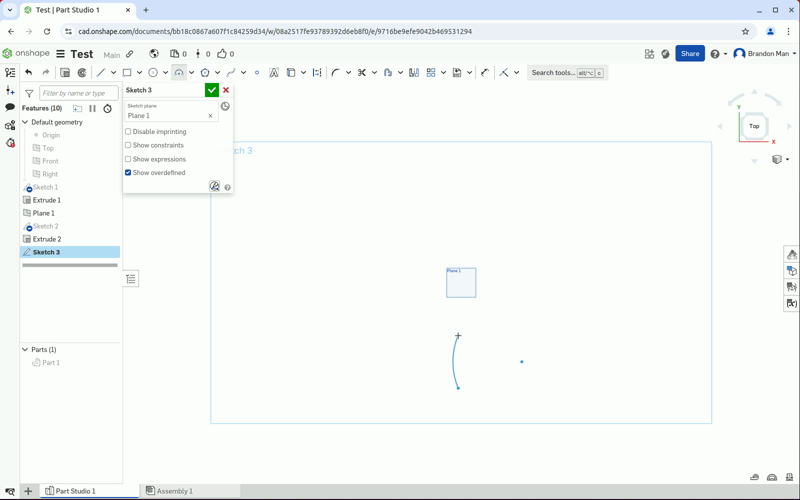
click(458, 335)
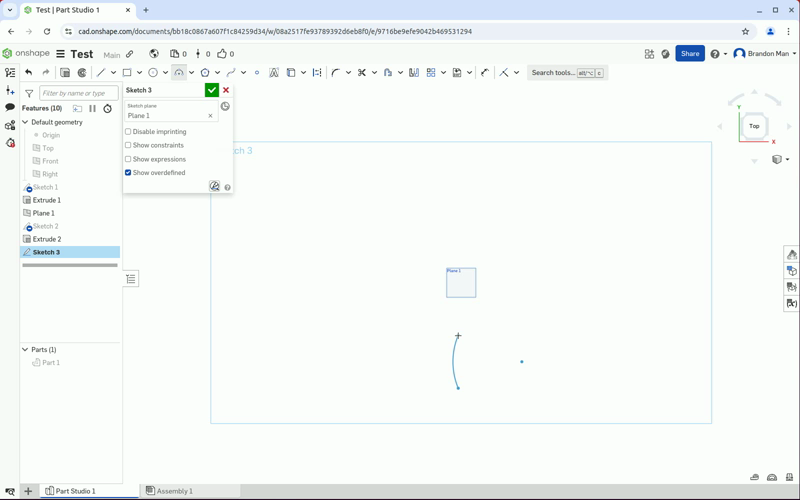
mouse_move(485, 361)
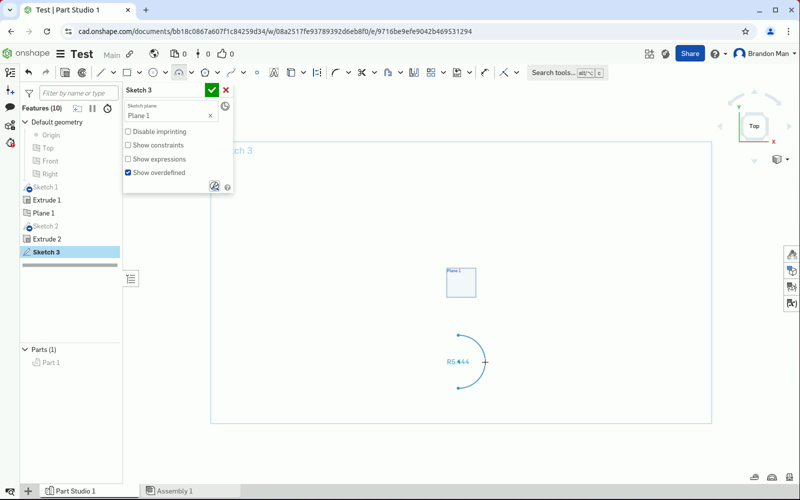
click(485, 361)
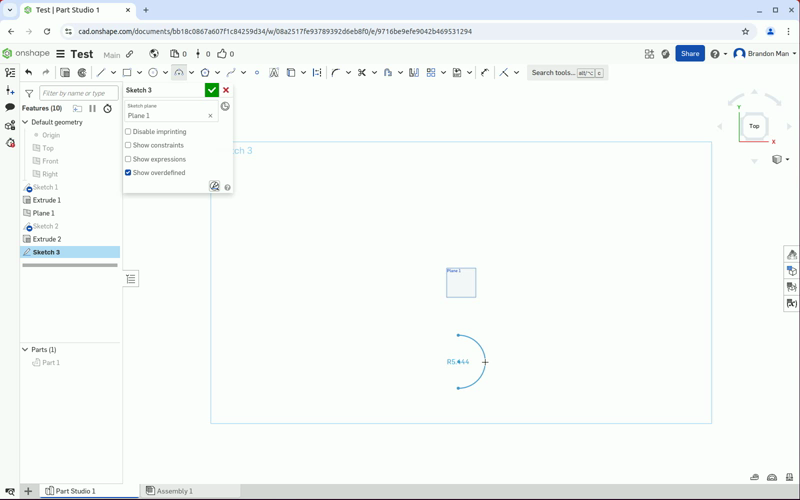
key_up(shift)
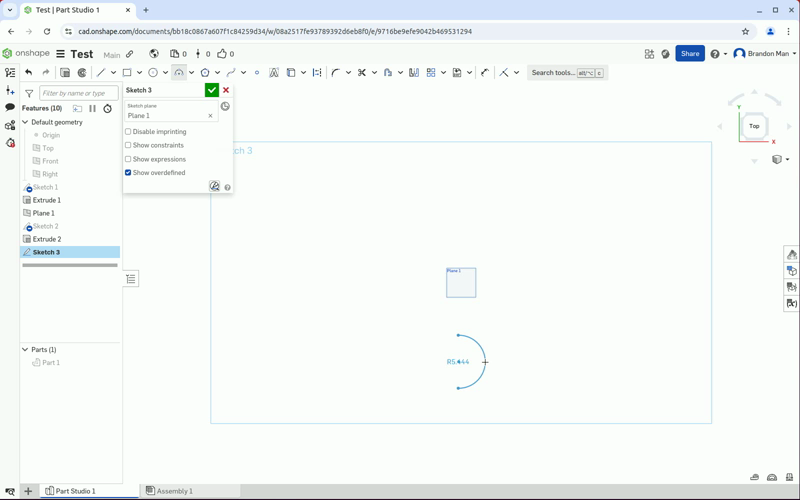
key(esc)
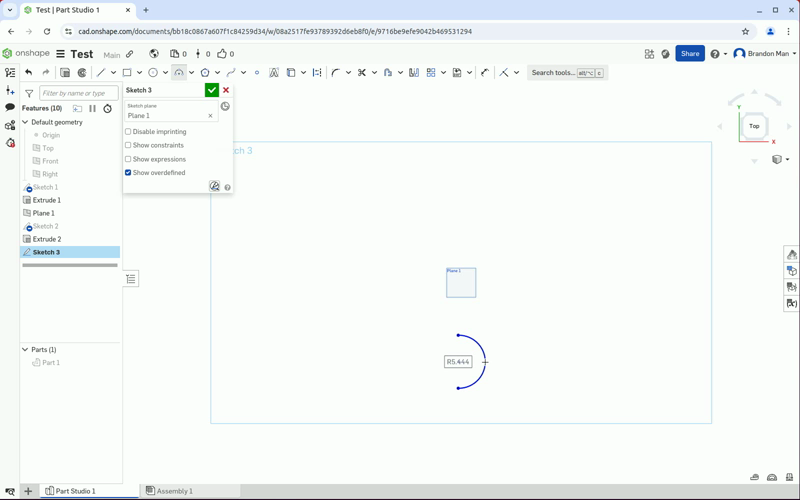
key(l)
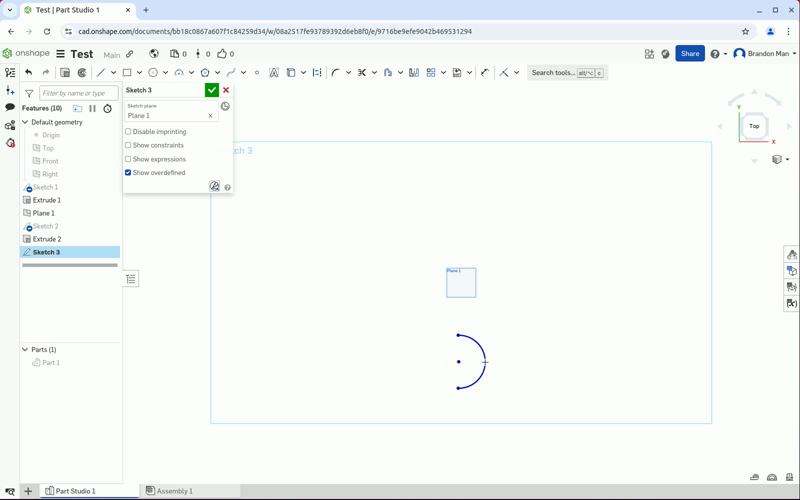
mouse_move(458, 335)
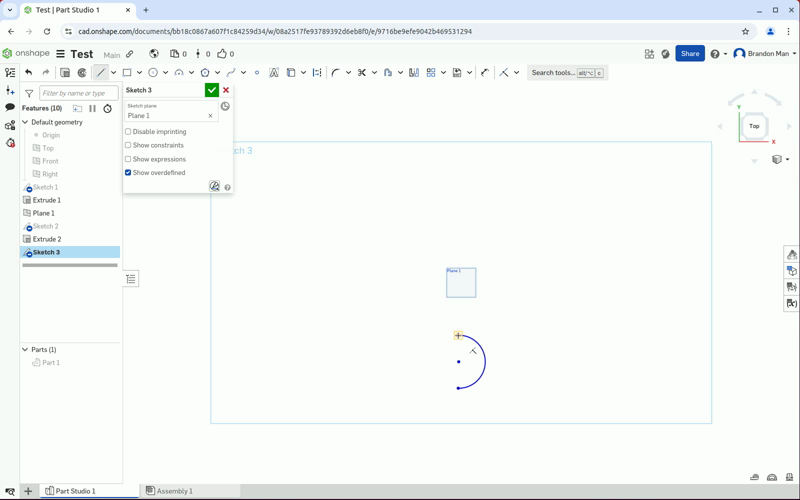
click(458, 335)
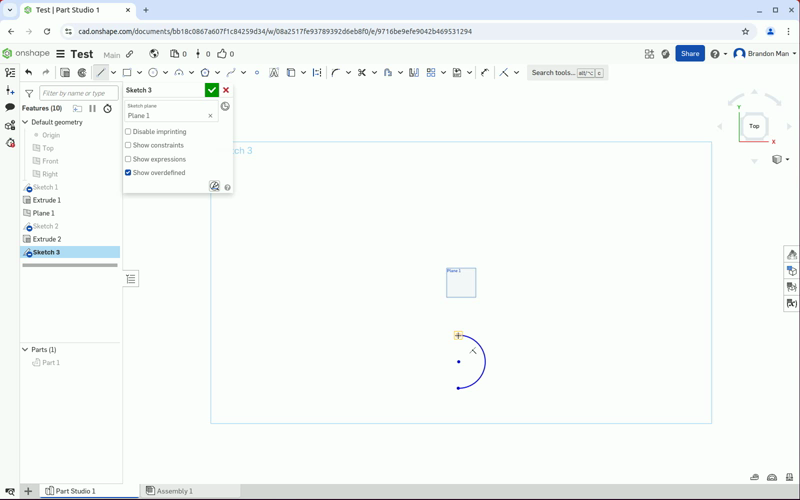
mouse_move(488, 335)
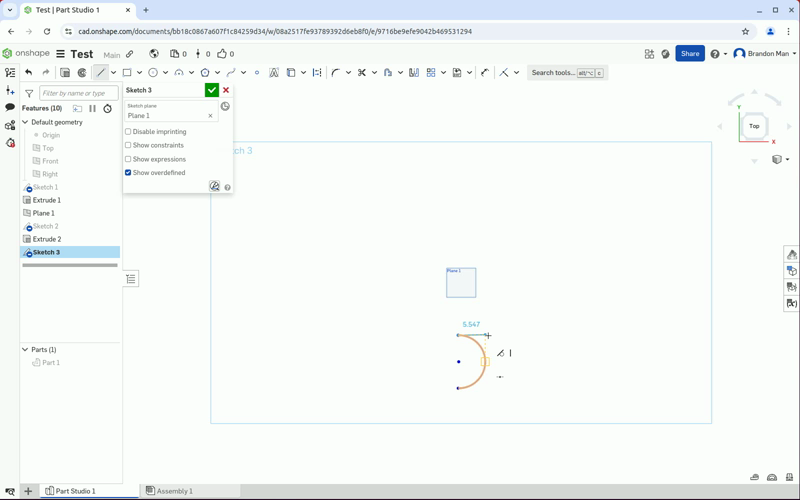
key_down(shift)
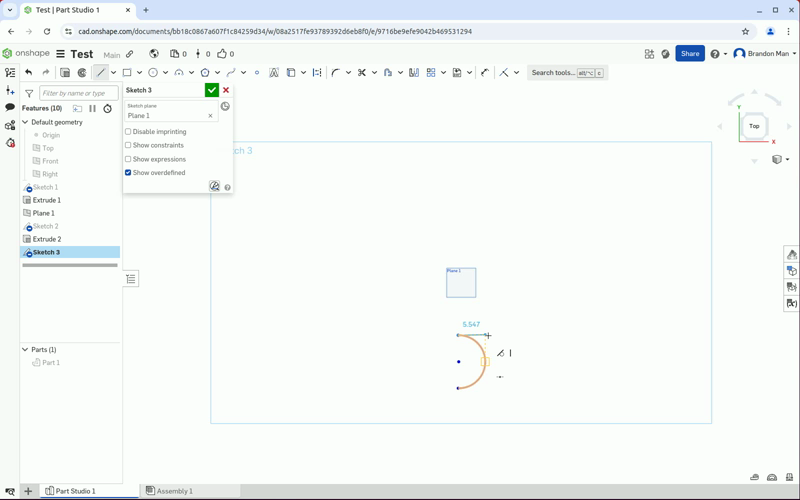
mouse_move(458, 388)
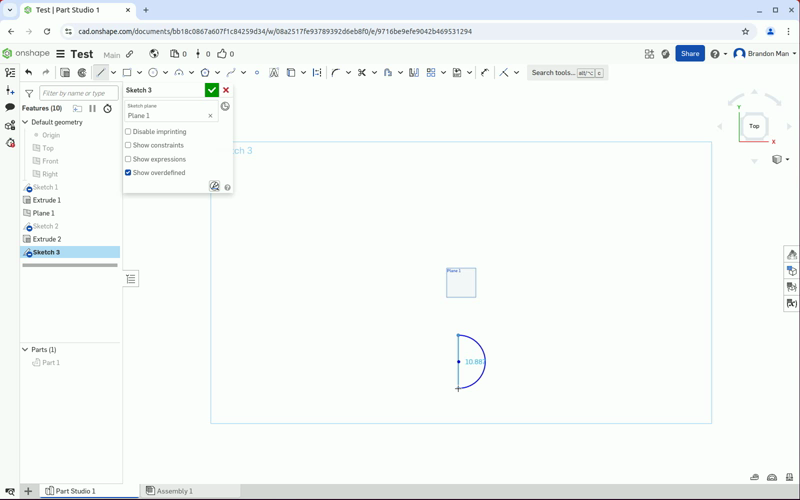
key_up(shift)
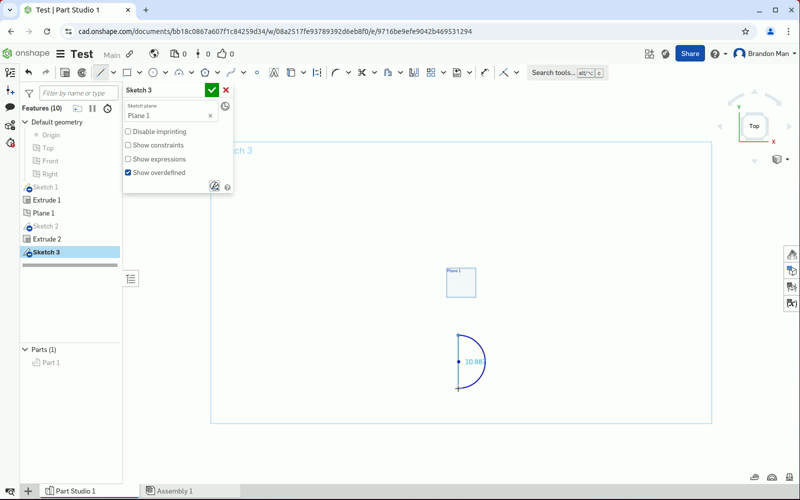
click(458, 388)
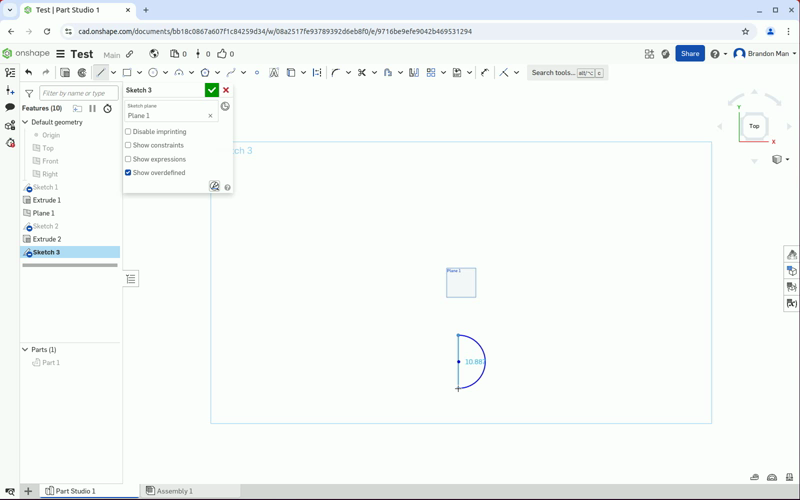
key(esc)
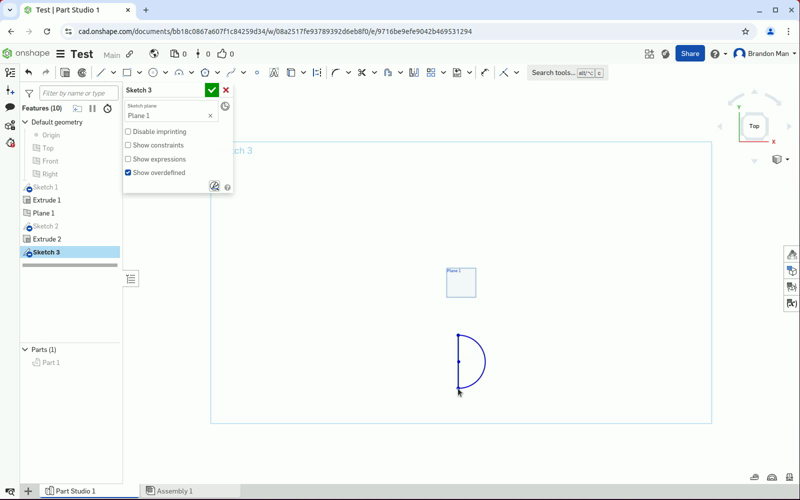
mouse_move(477, 362)
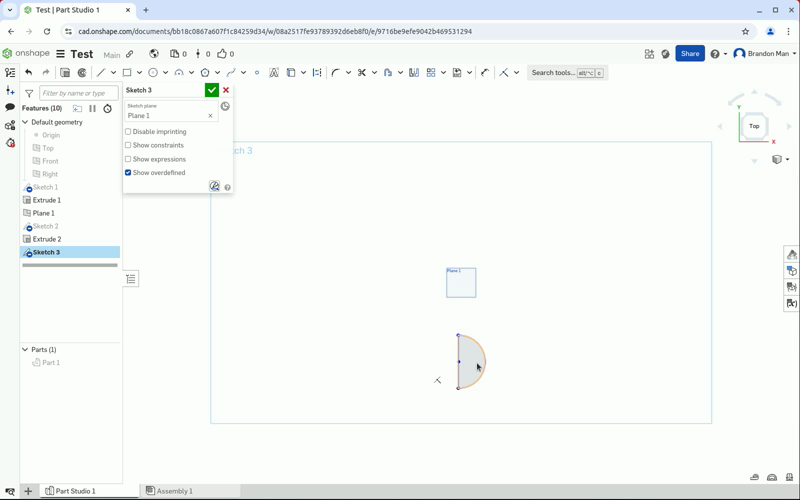
scroll(6)
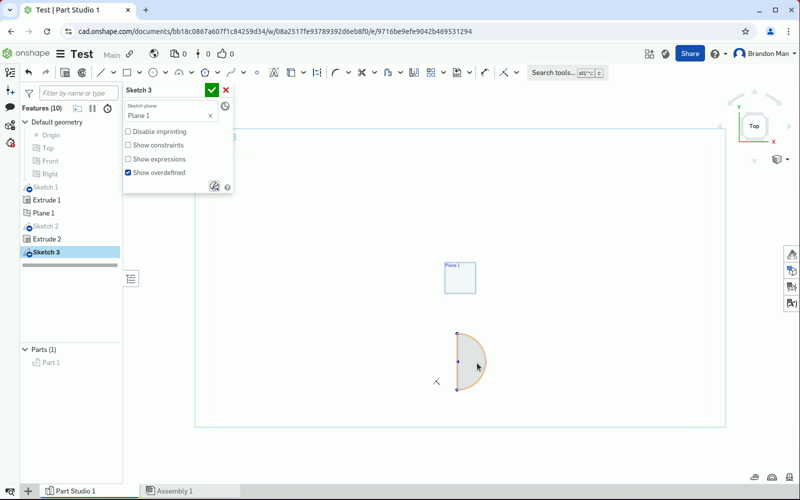
scroll(6)
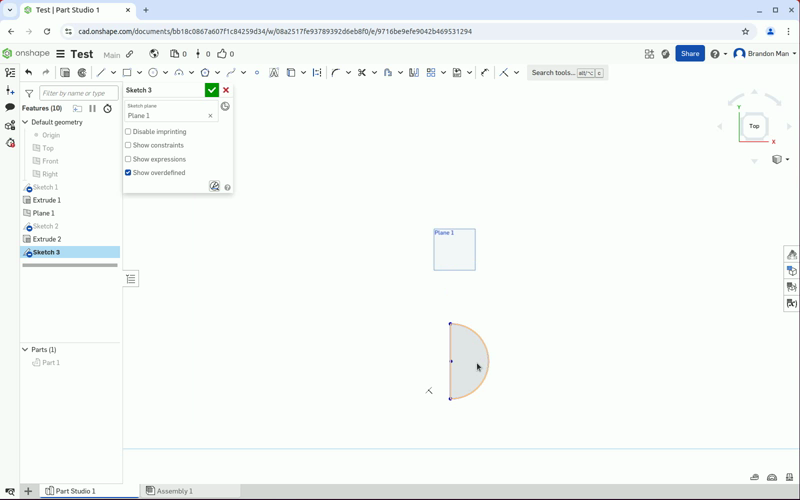
scroll(6)
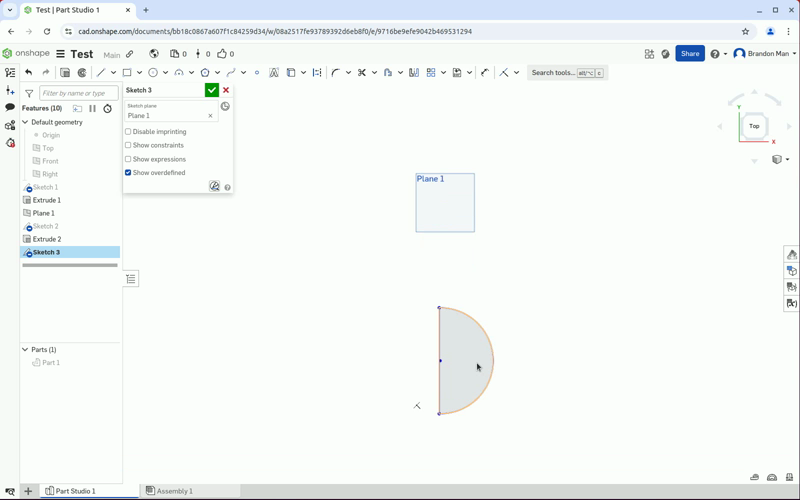
scroll(6)
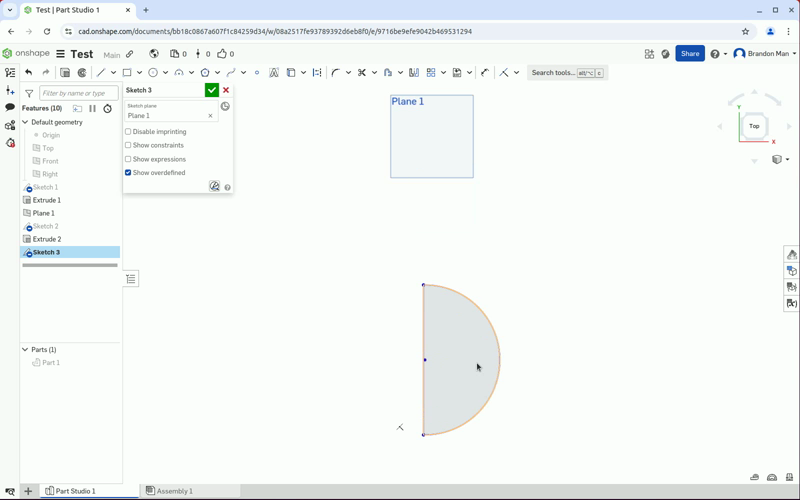
scroll(6)
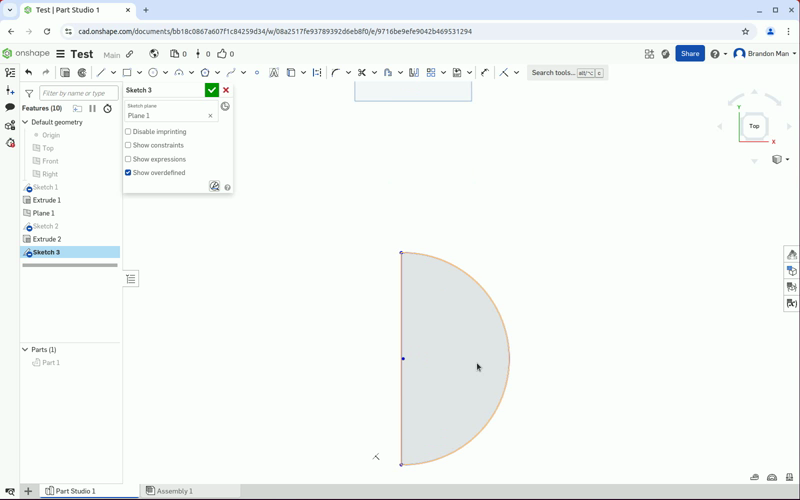
scroll(6)
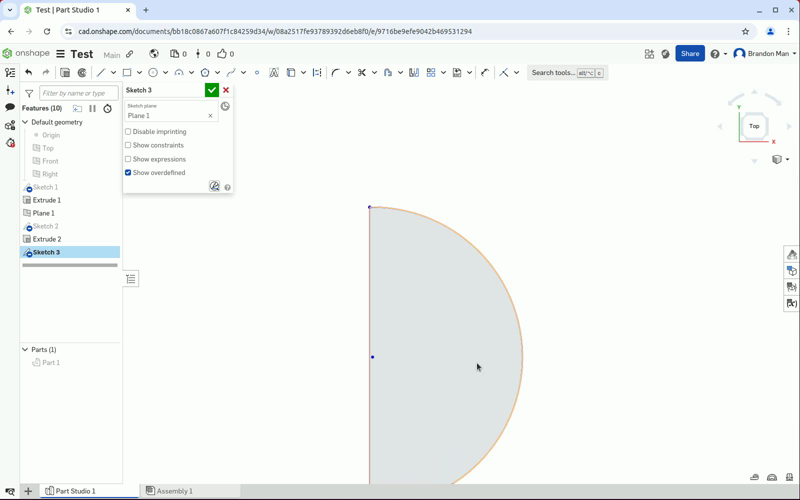
scroll(6)
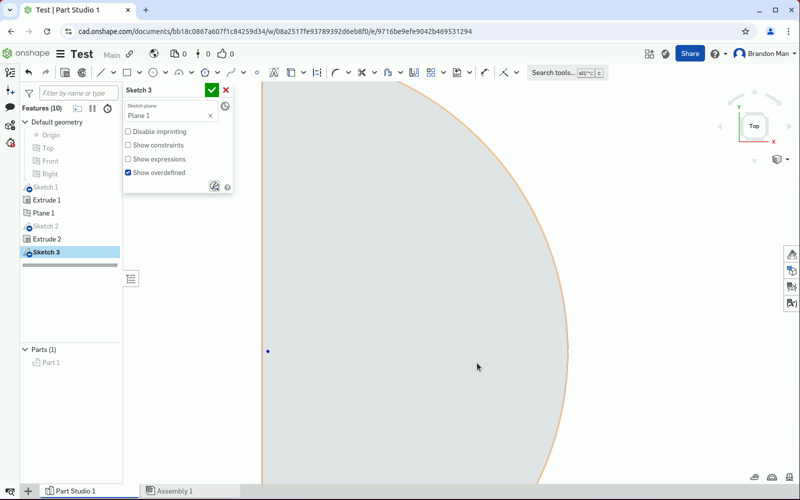
click(477, 362)
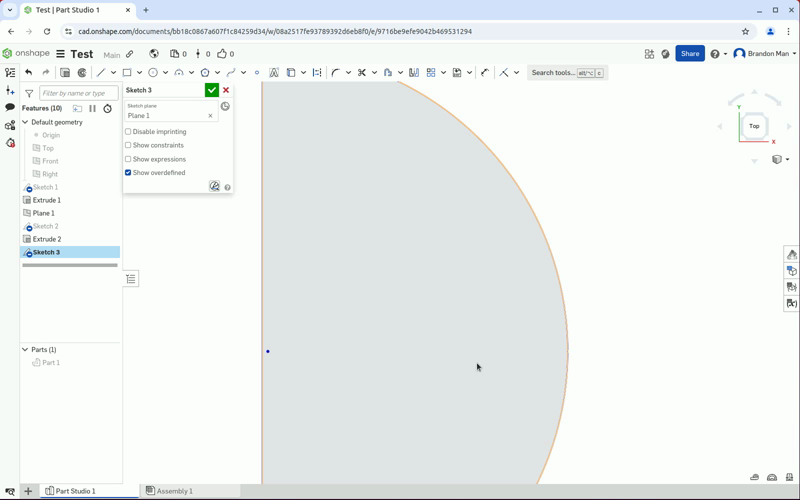
scroll(-6)
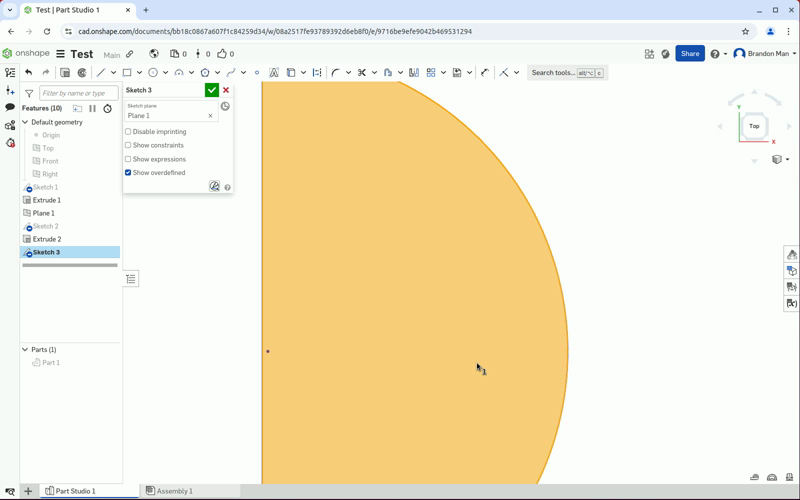
scroll(-6)
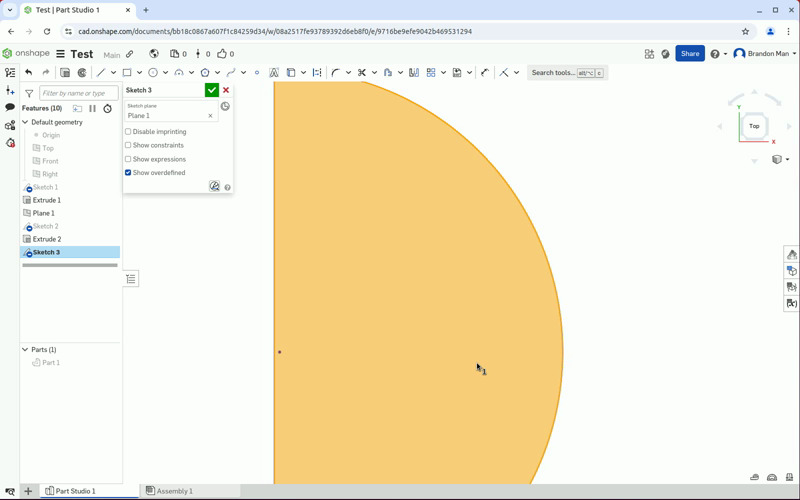
scroll(-6)
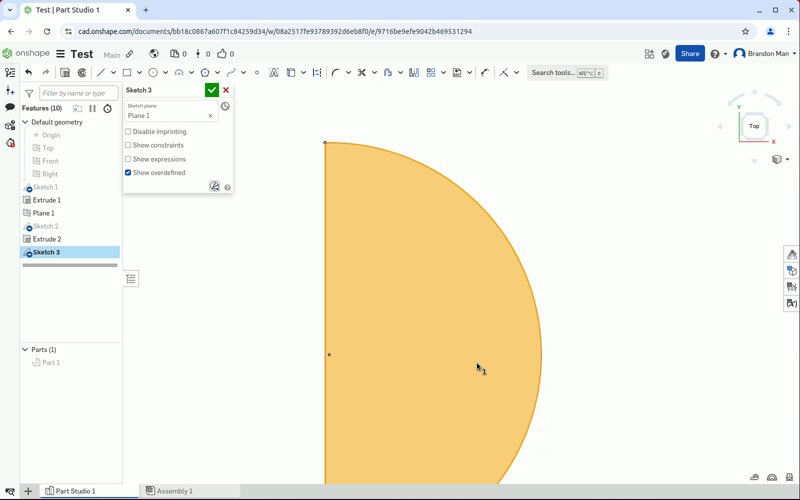
scroll(-6)
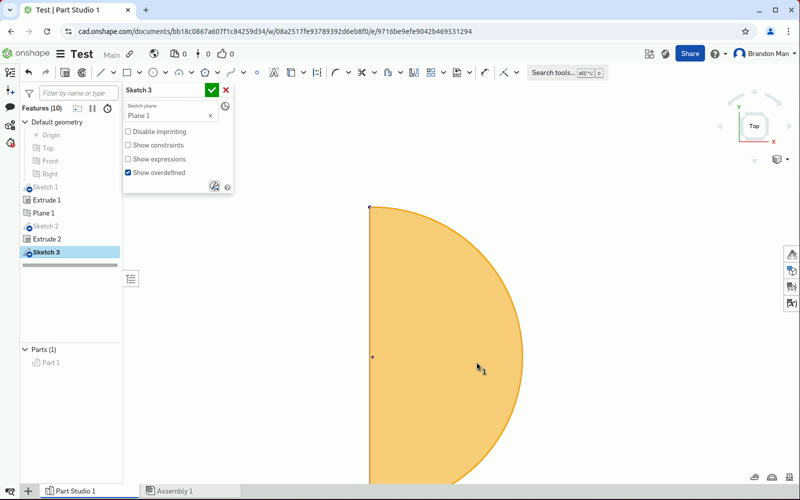
scroll(-6)
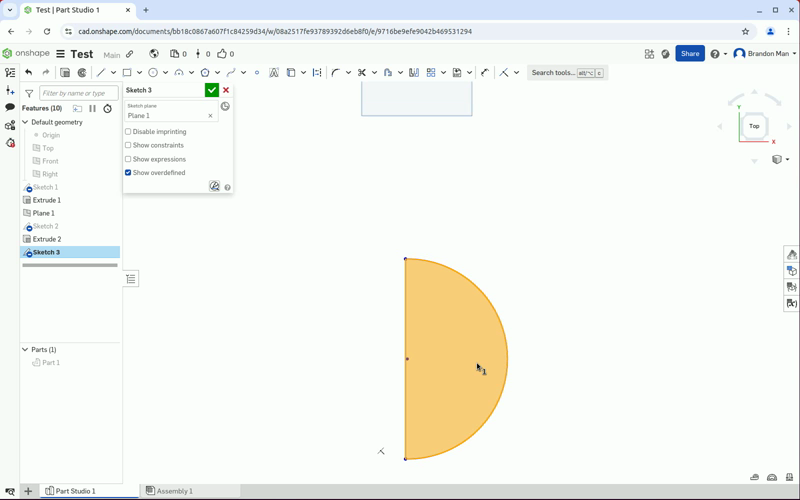
scroll(-6)
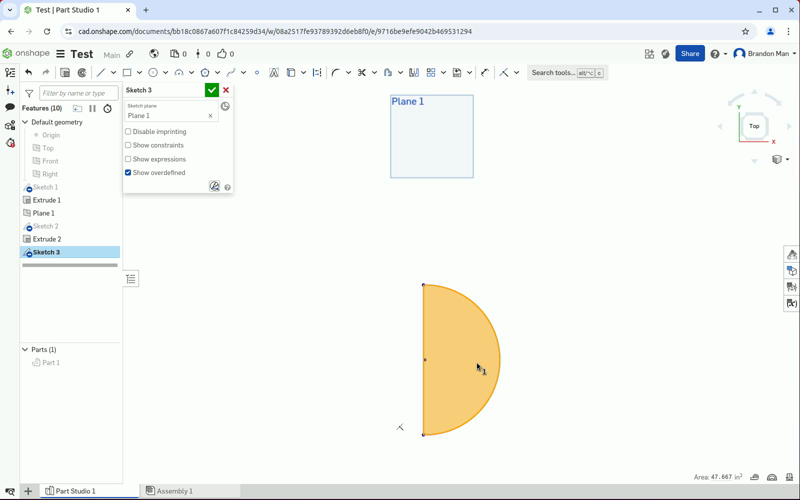
scroll(-6)
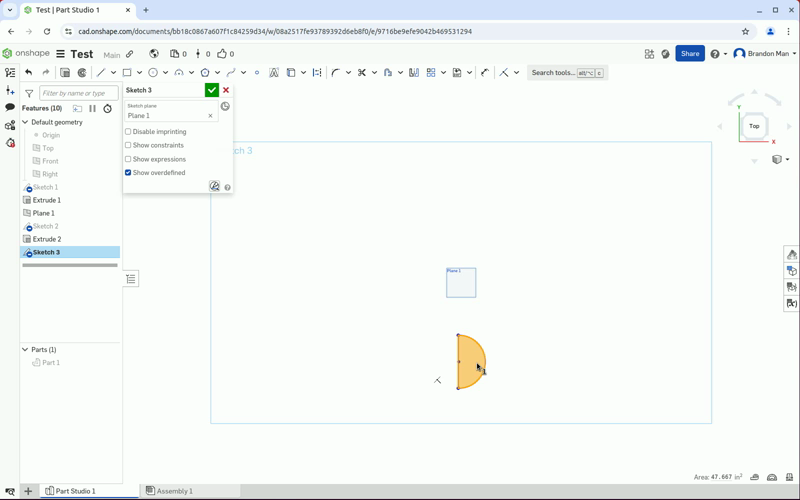
mouse_move(73, 352)
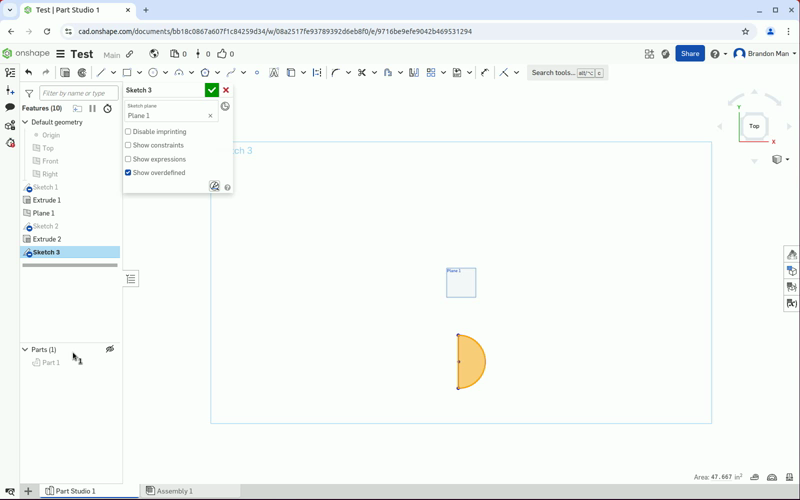
key(shift+y)
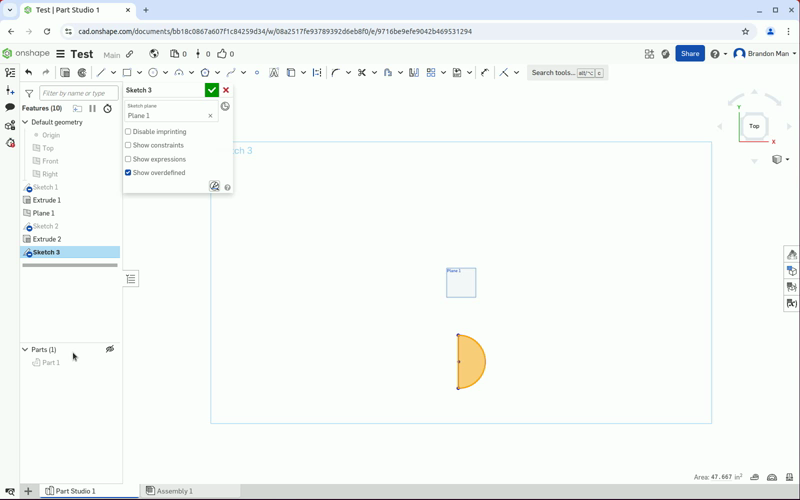
key(shift+e)
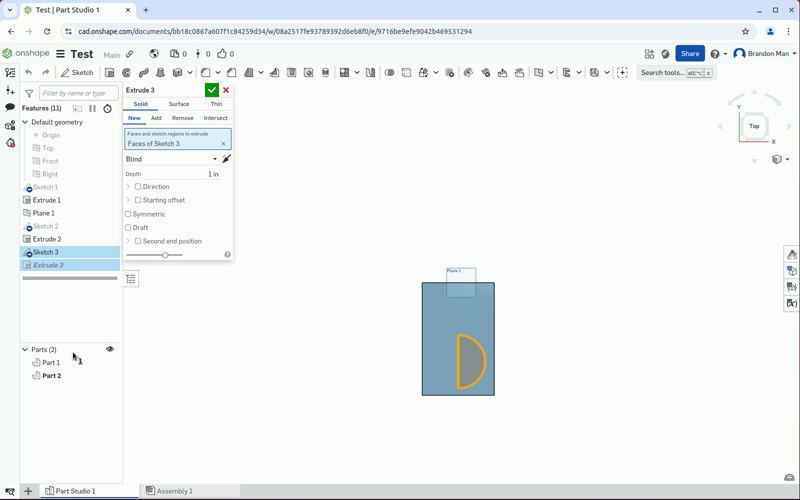
mouse_move(143, 106)
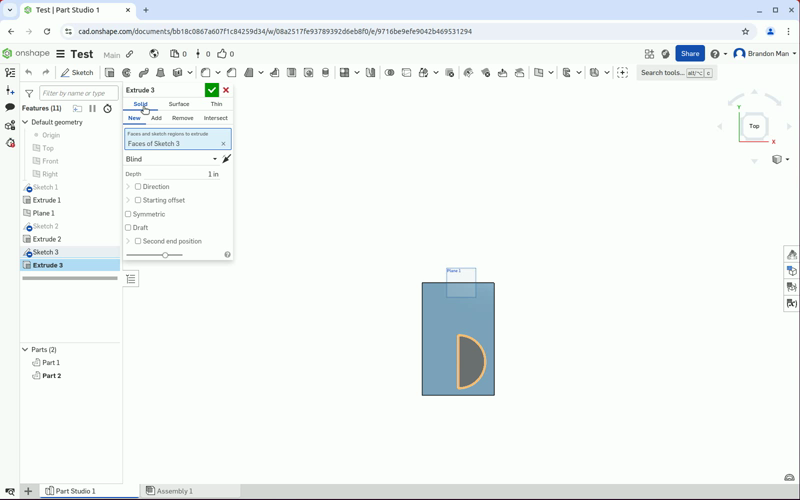
click(143, 106)
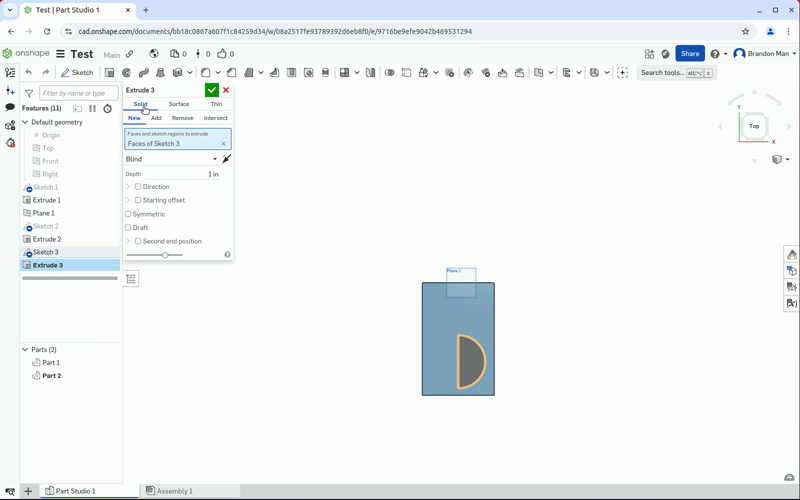
mouse_move(186, 120)
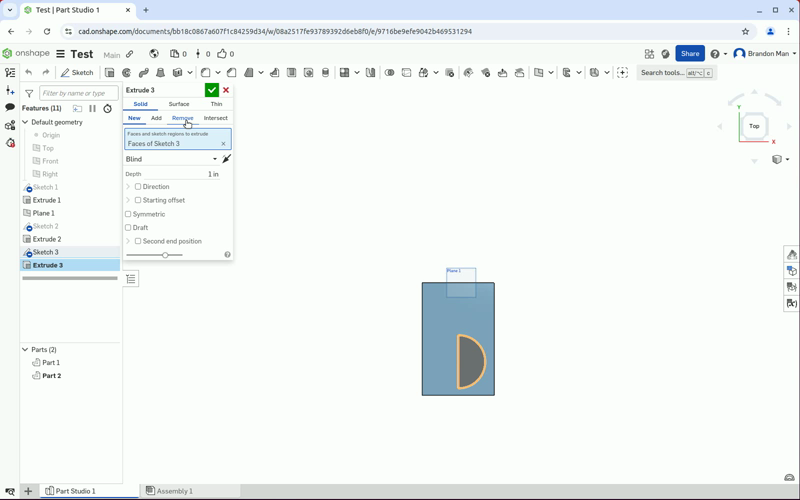
click(186, 120)
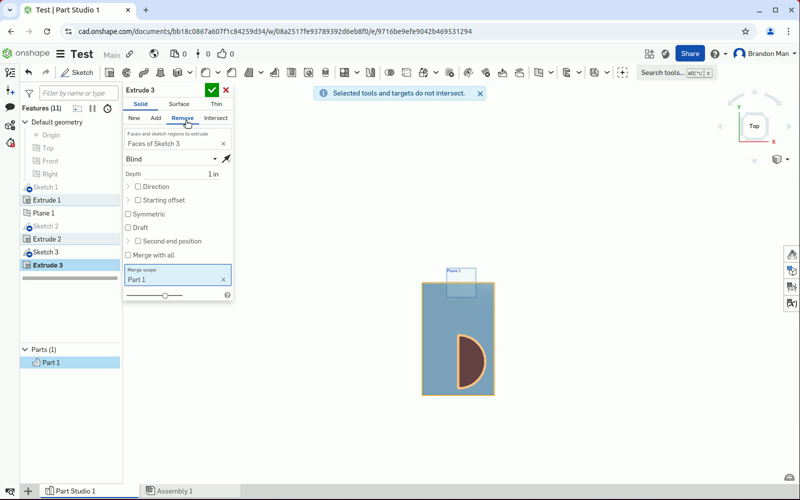
key(tab, 4)
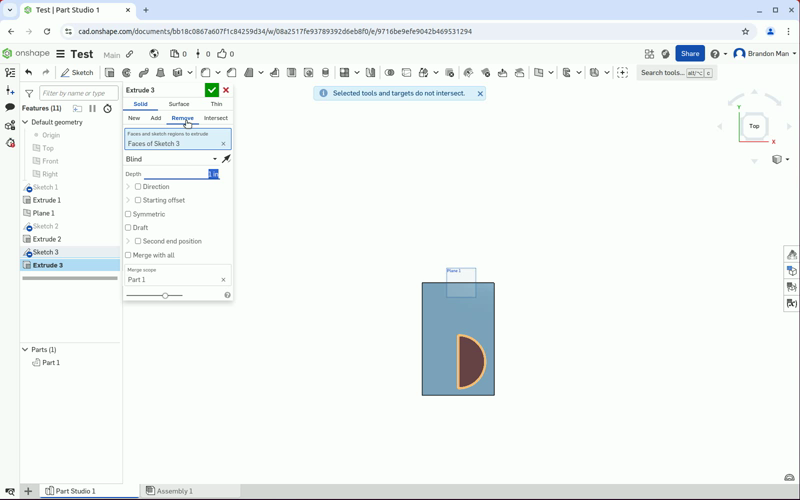
text(6.499)
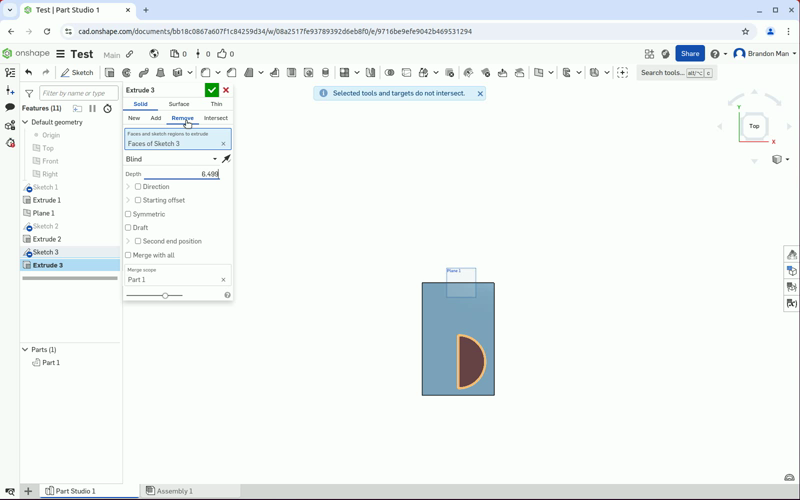
key(tab, 6)
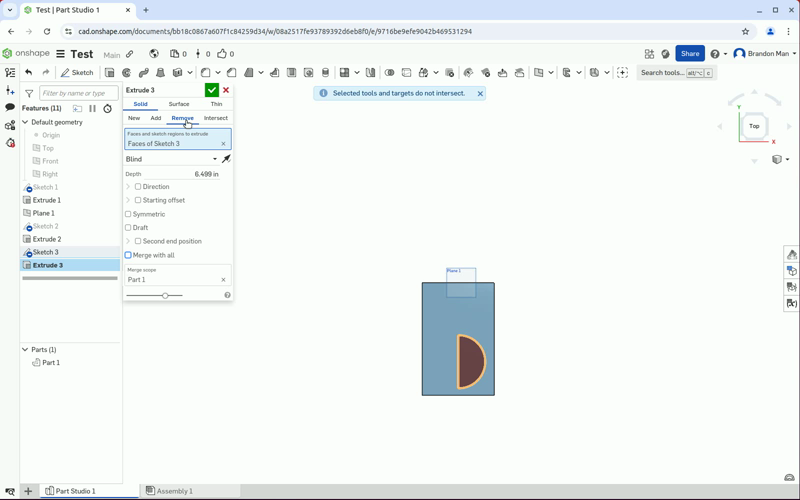
key(space)
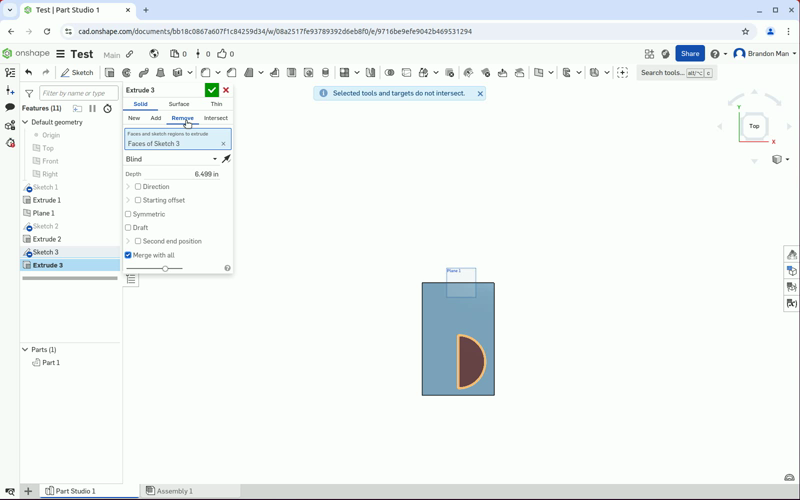
key(enter)
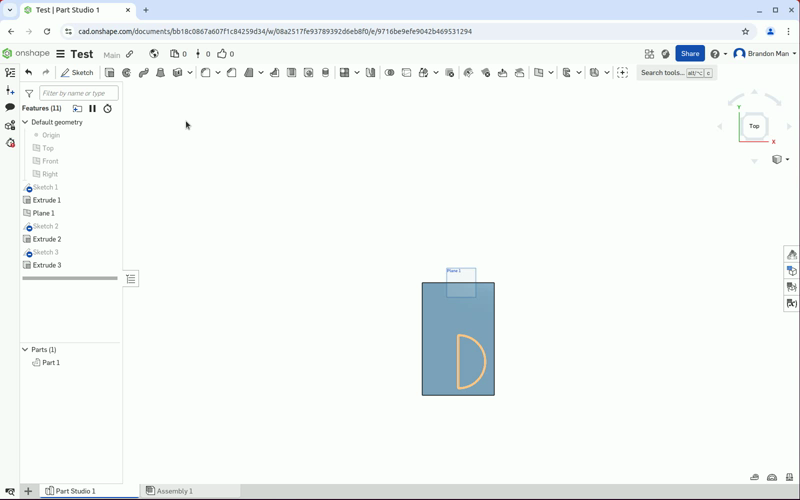
key(shift+h)
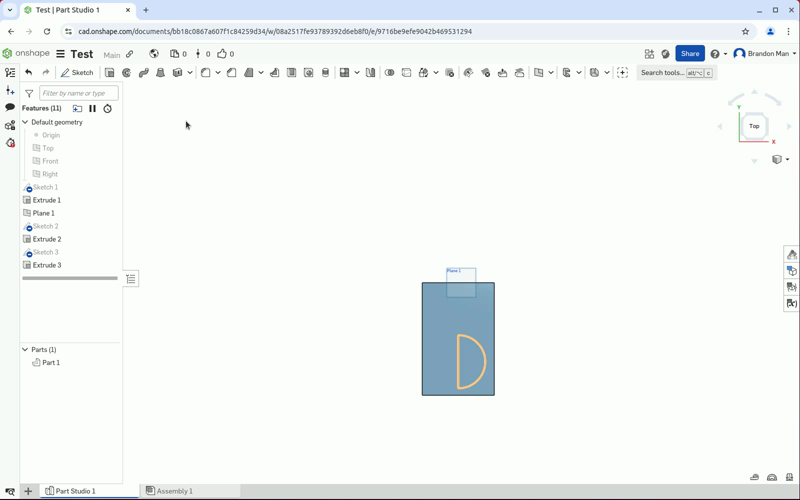
key(shift+h)
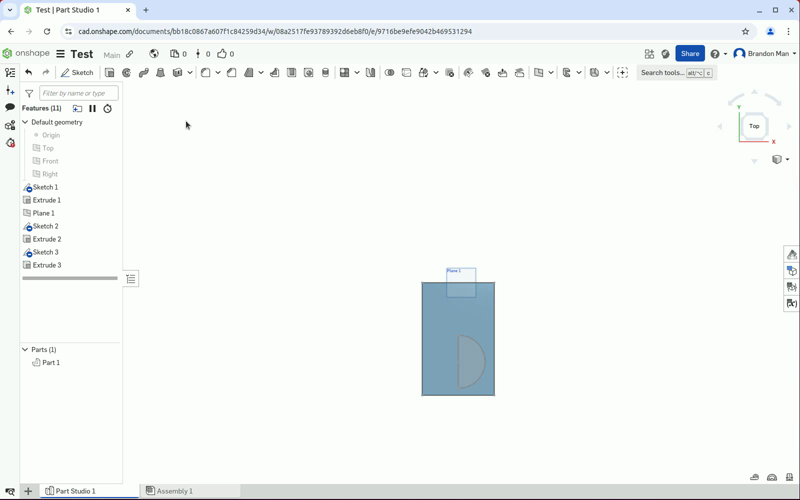
key(shift+7)
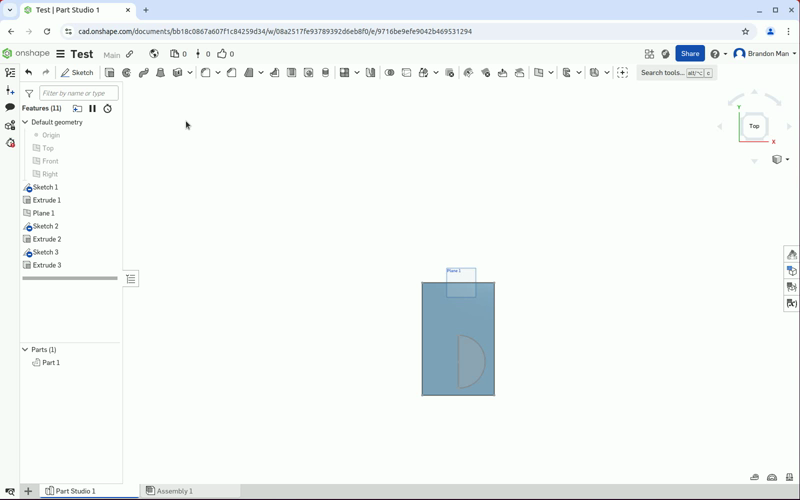
key(up, 3)
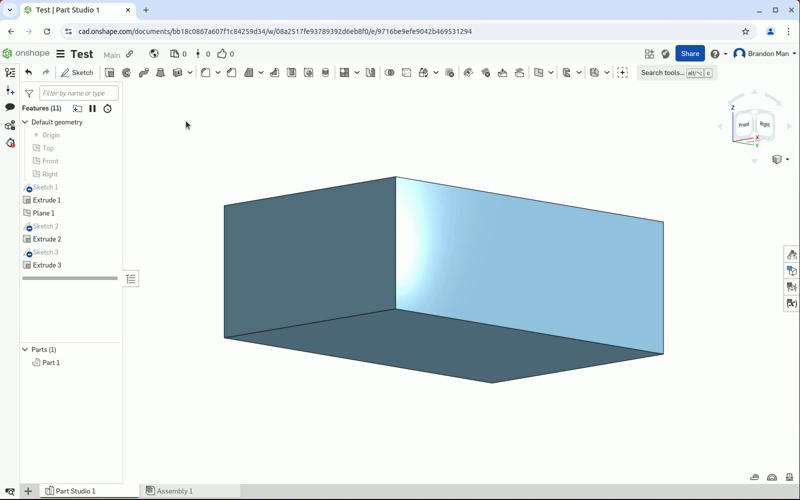
key(left, 3)
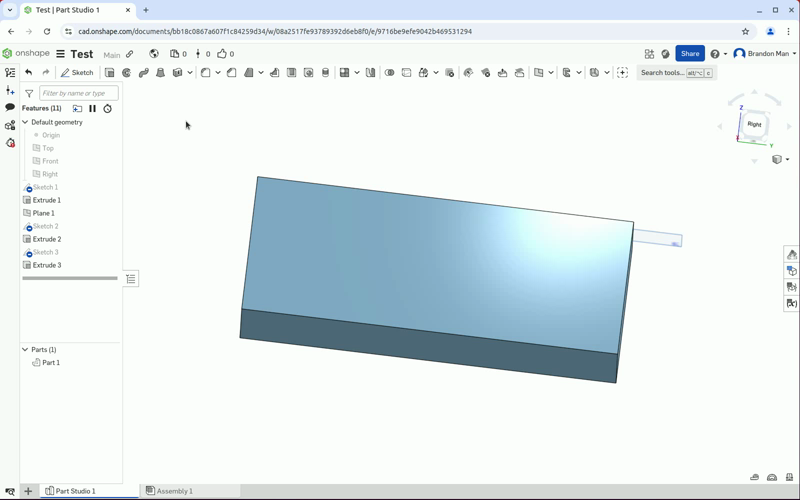
key(right, 3)
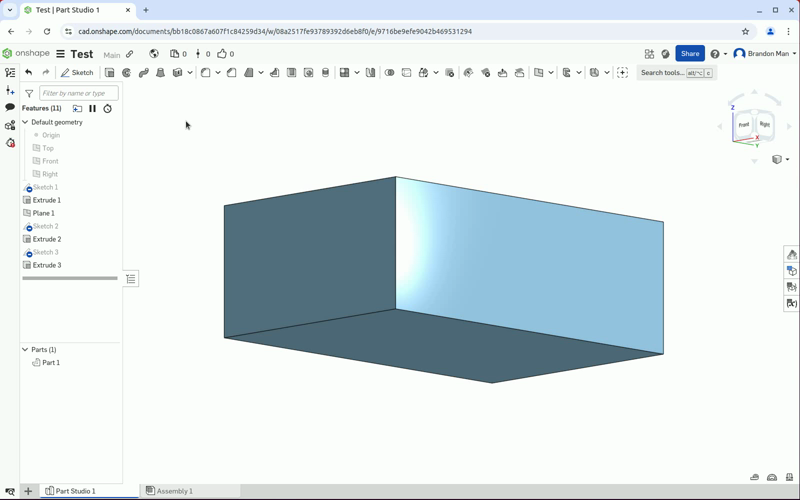
key(down, 3)
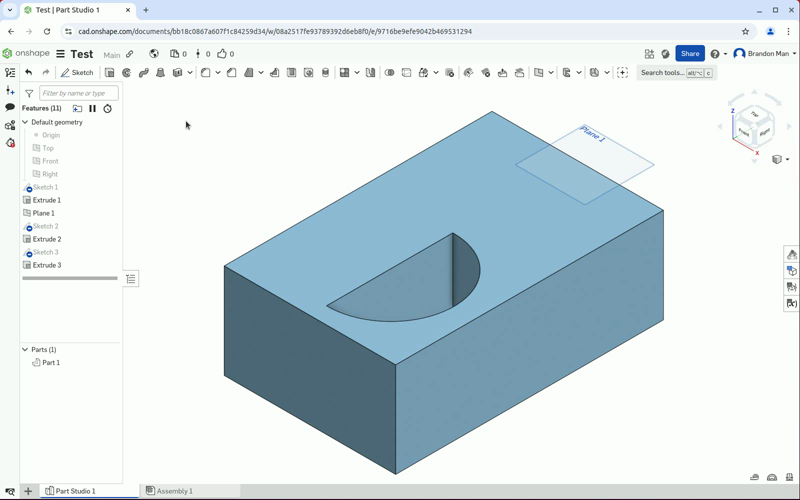
mouse_move(73, 189)
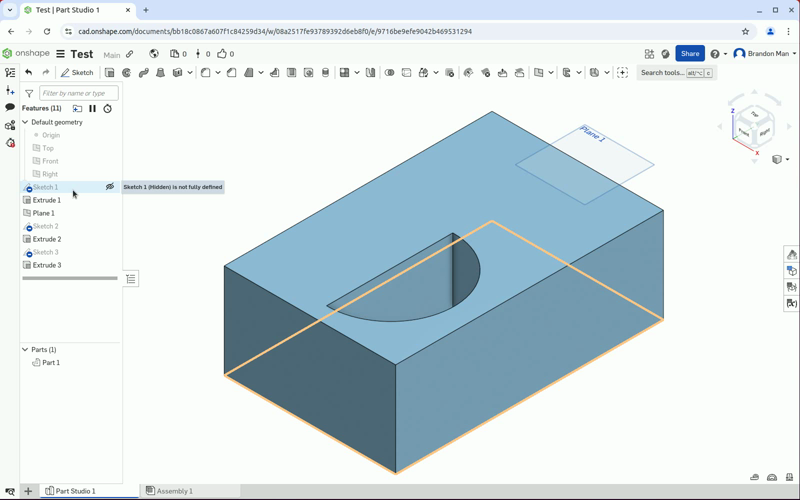
click(73, 189)